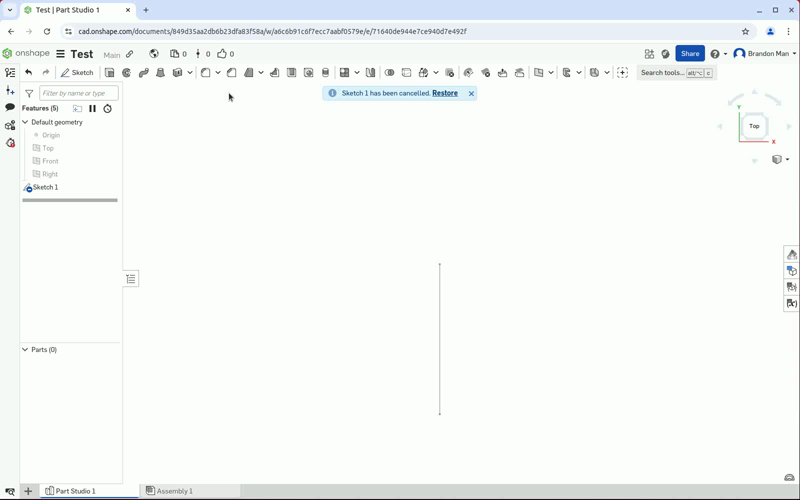
key(shift+h)
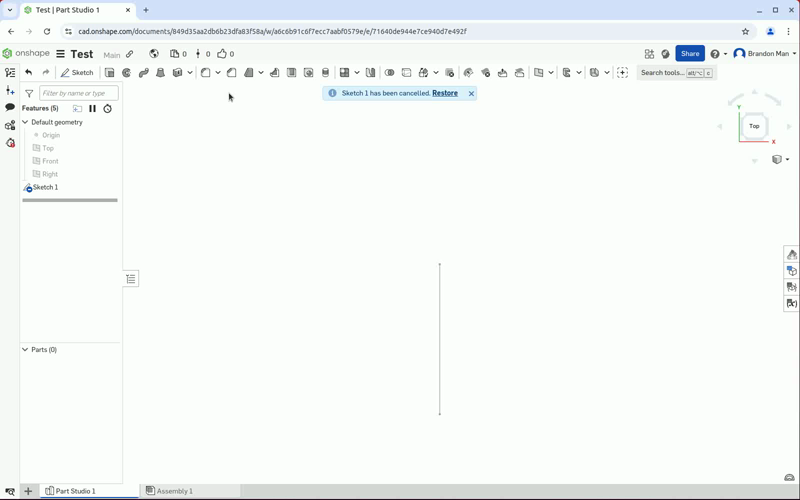
key(shift+s)
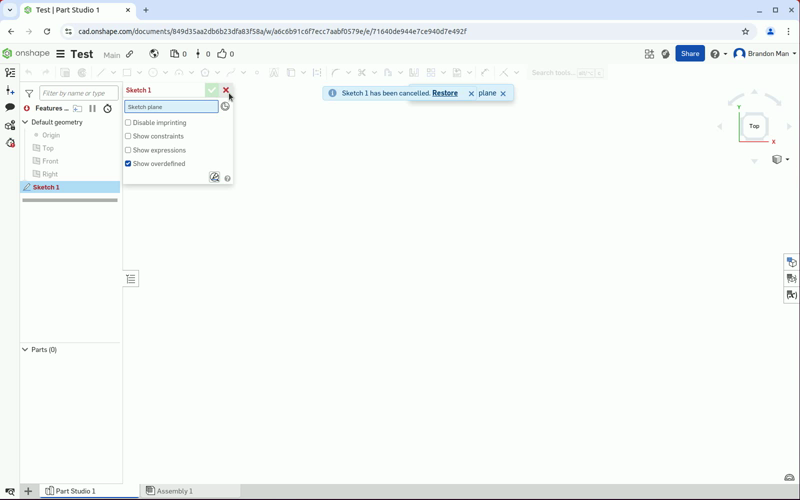
mouse_move(73, 150)
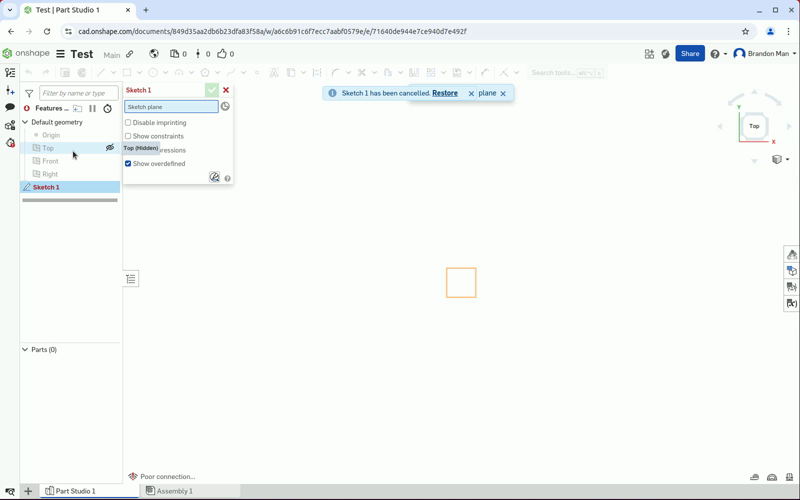
click(73, 150)
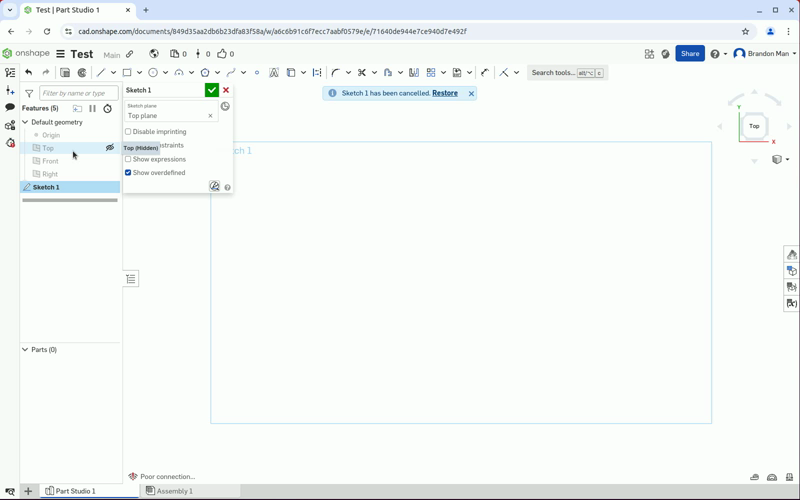
mouse_move(73, 352)
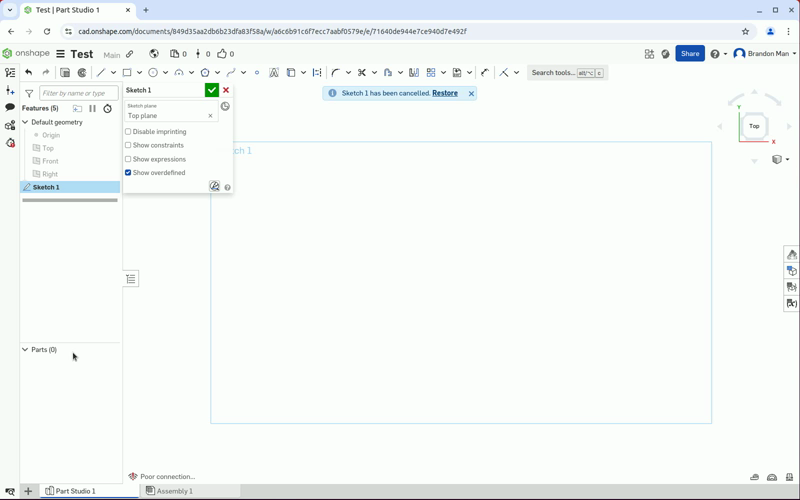
key(y)
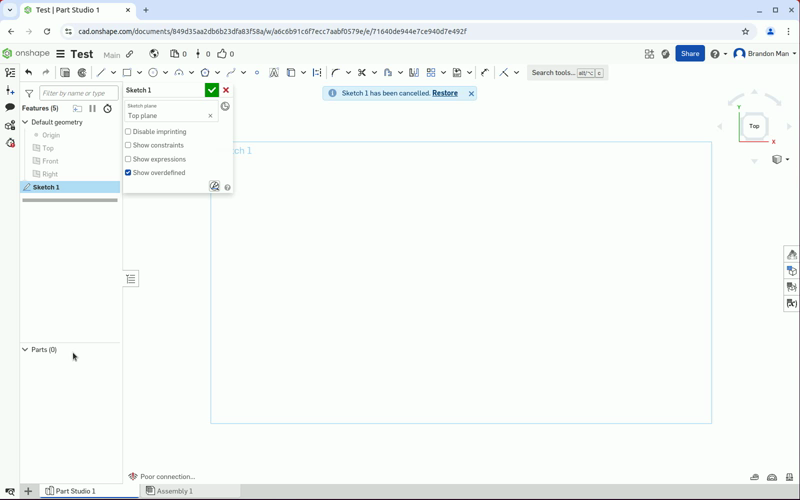
key(l)
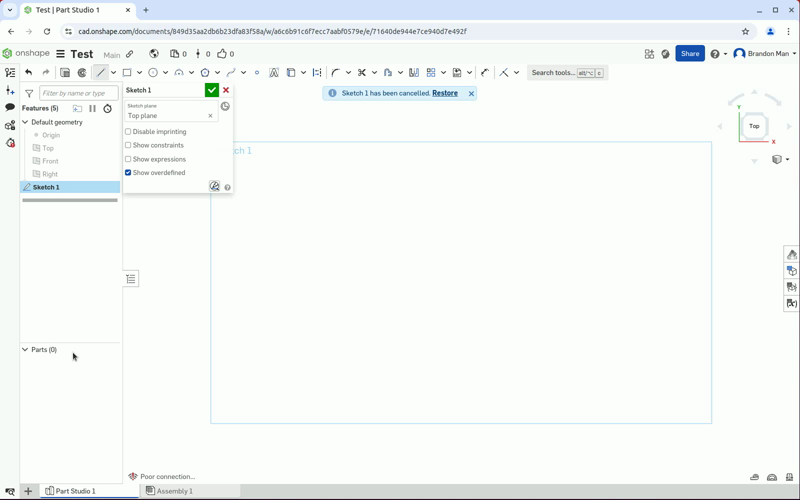
key_down(shift)
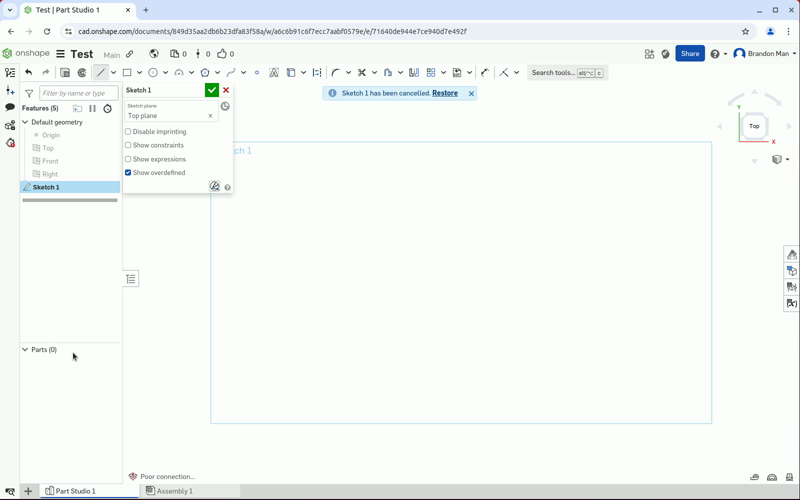
mouse_move(460, 282)
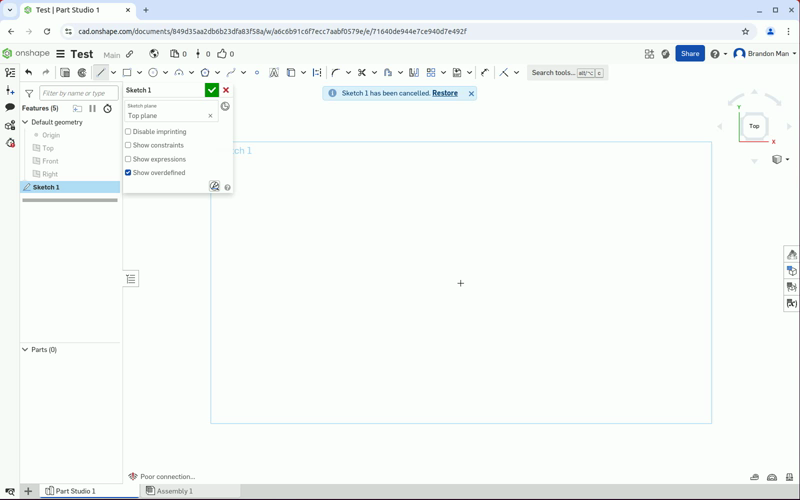
click(460, 282)
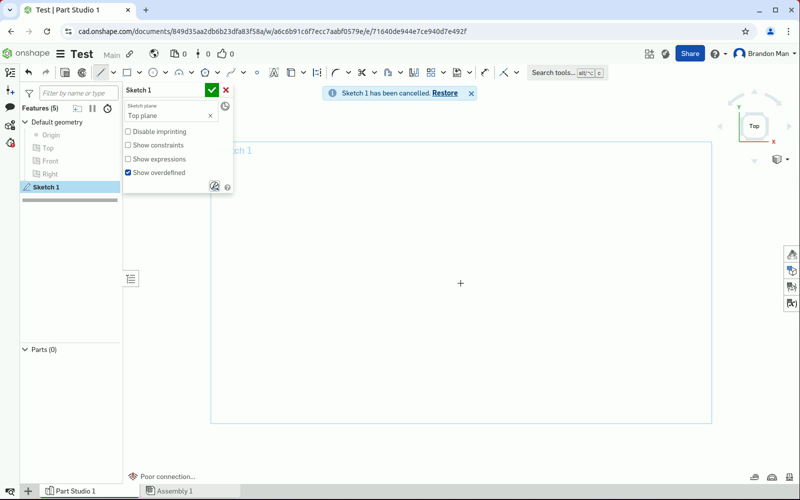
key_up(shift)
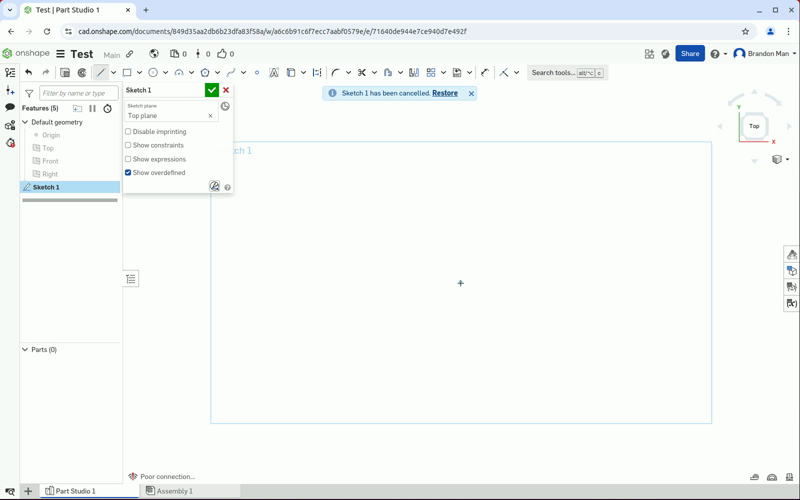
key_down(shift)
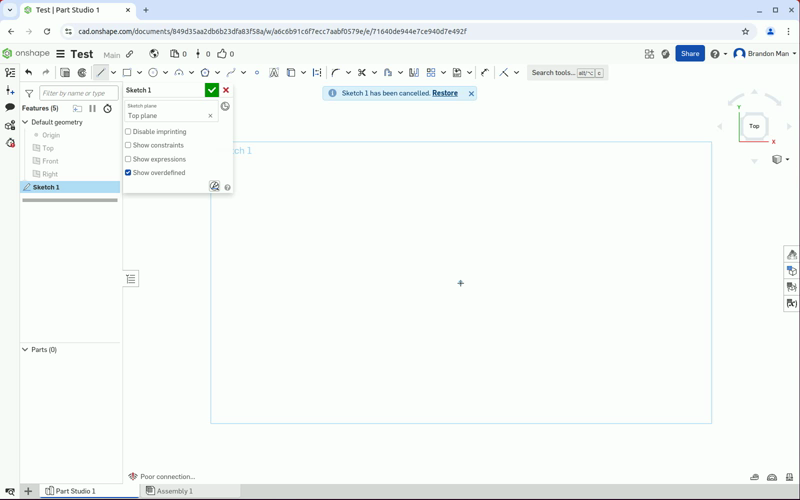
mouse_move(535, 282)
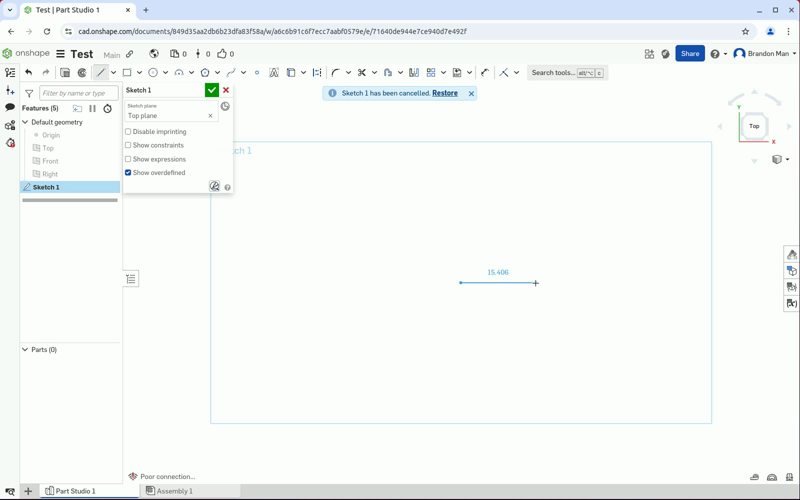
click(535, 282)
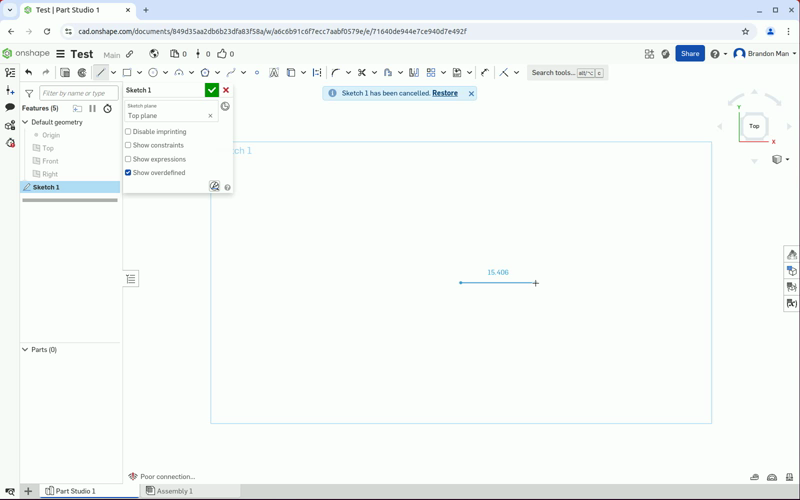
key_up(shift)
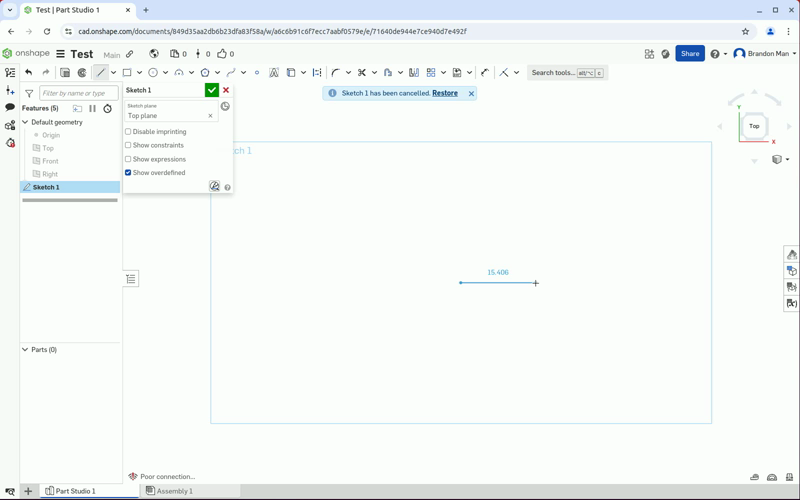
key_down(shift)
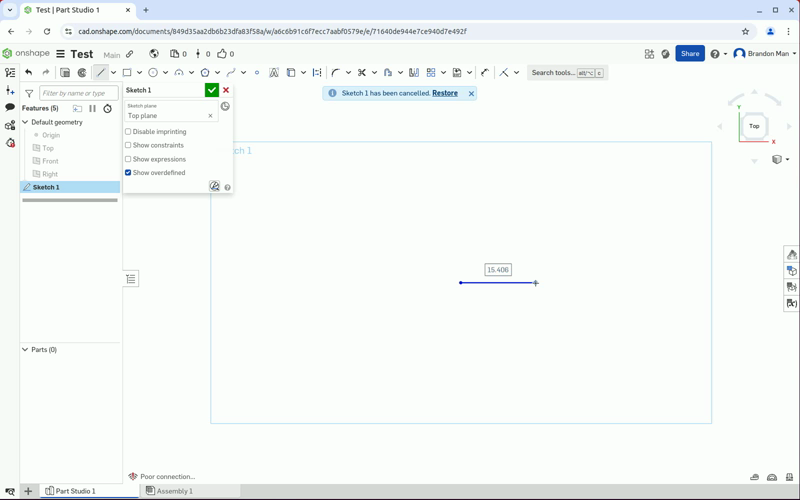
mouse_move(535, 170)
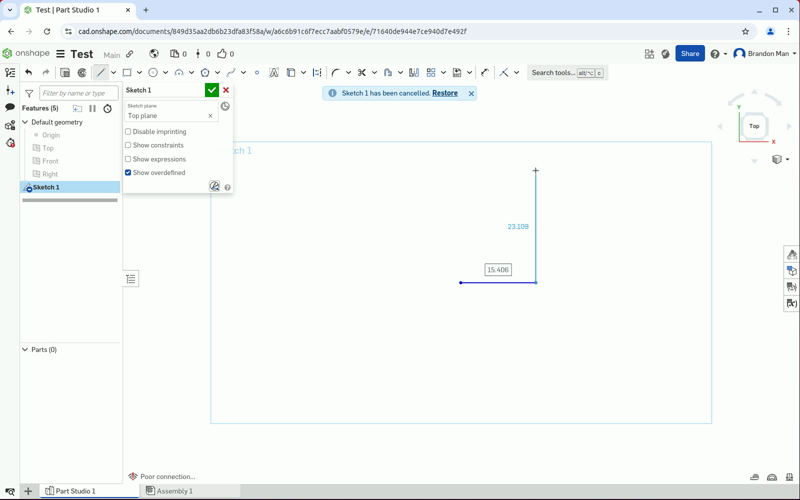
click(535, 170)
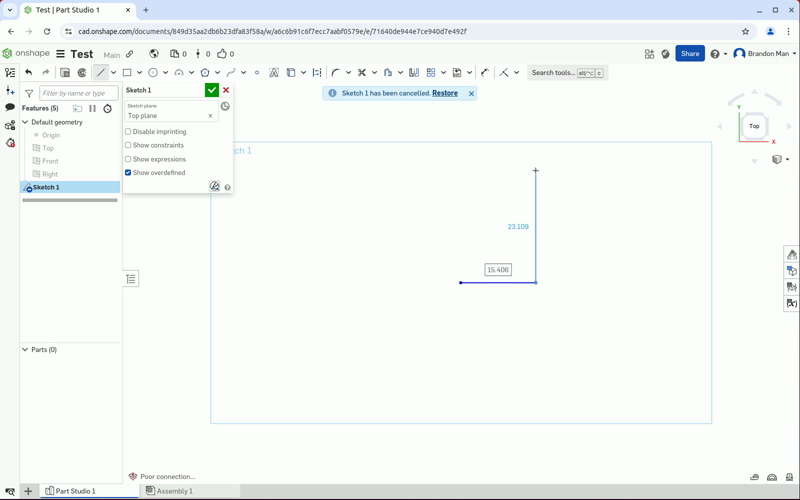
key_up(shift)
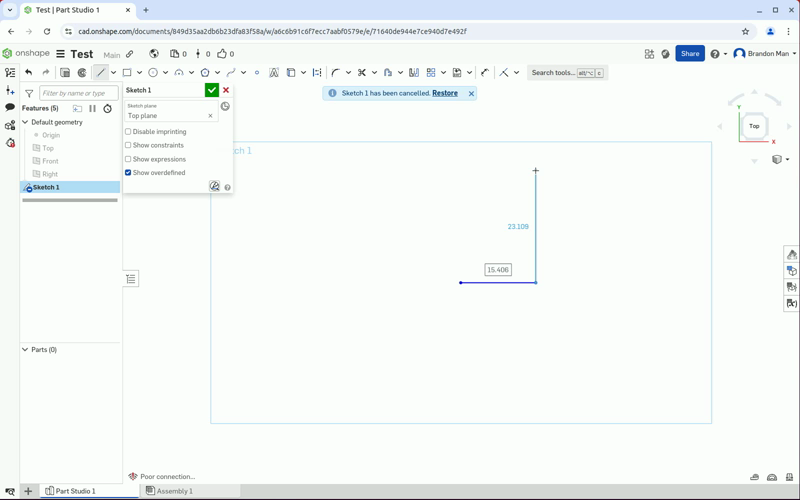
key_down(shift)
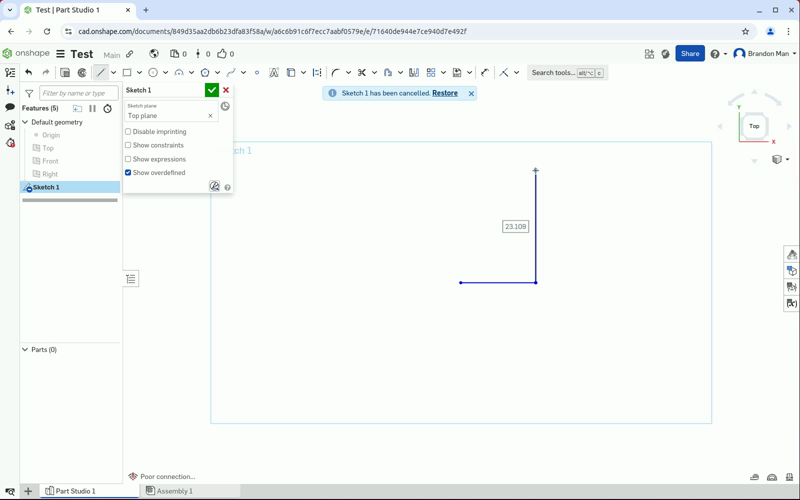
mouse_move(460, 170)
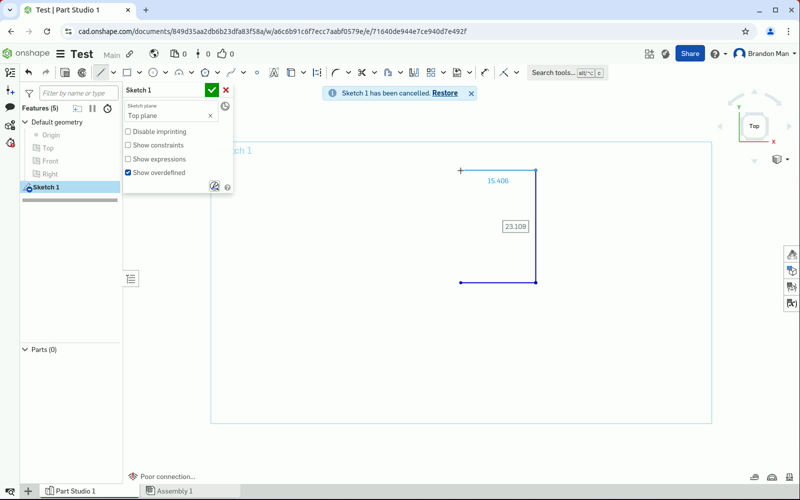
click(460, 170)
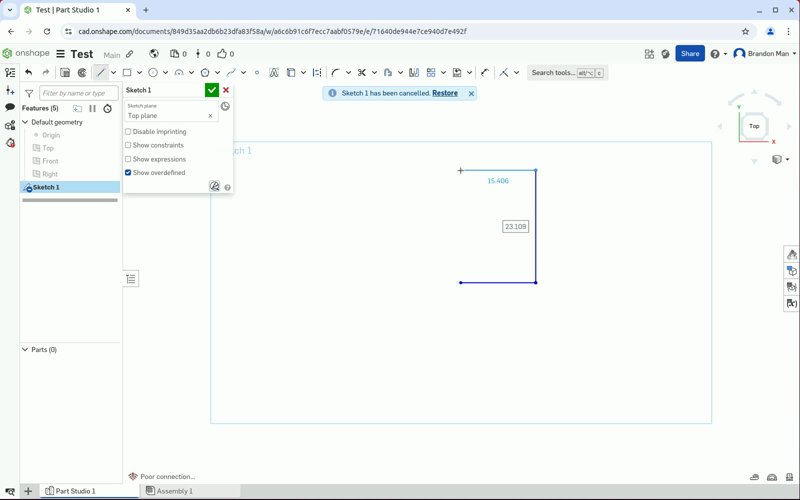
key_up(shift)
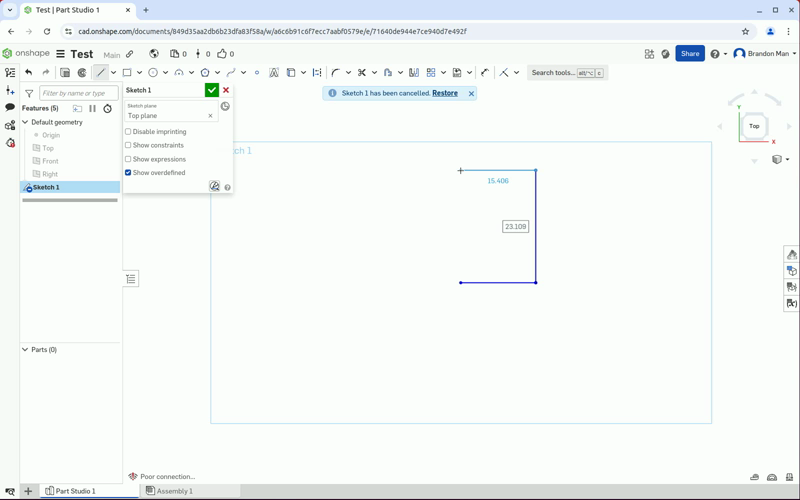
key_down(shift)
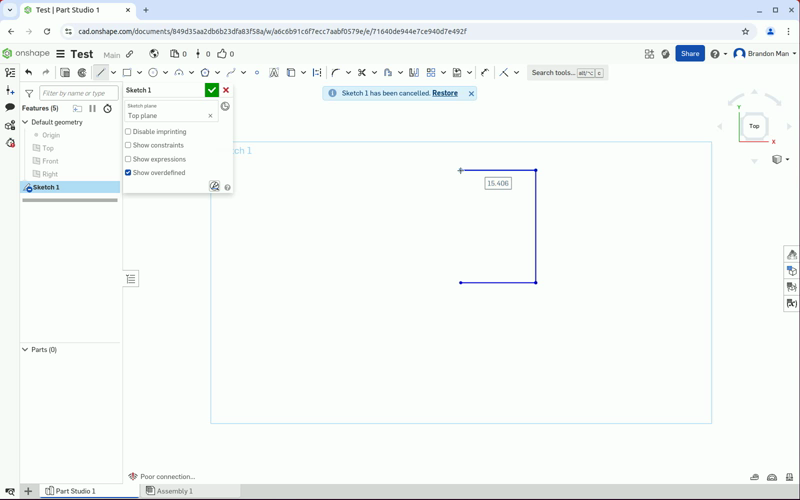
mouse_move(460, 282)
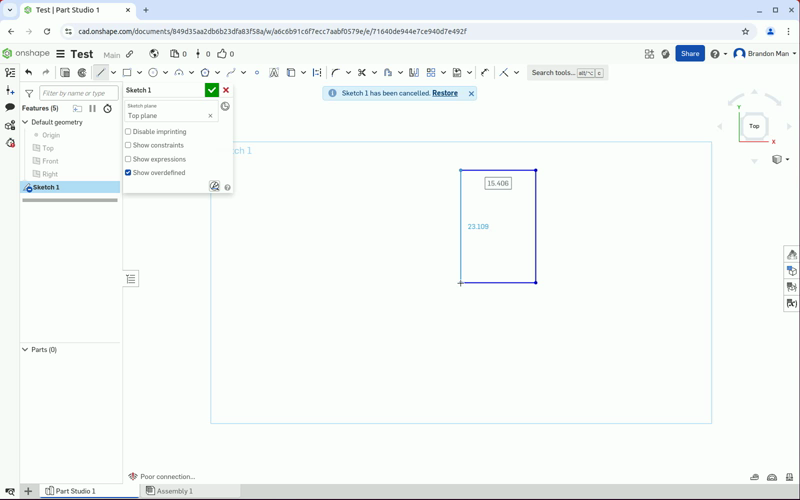
key_up(shift)
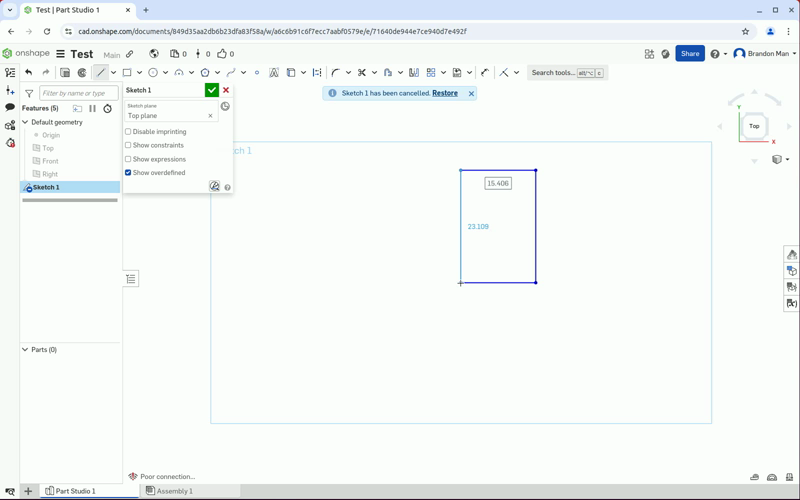
click(460, 282)
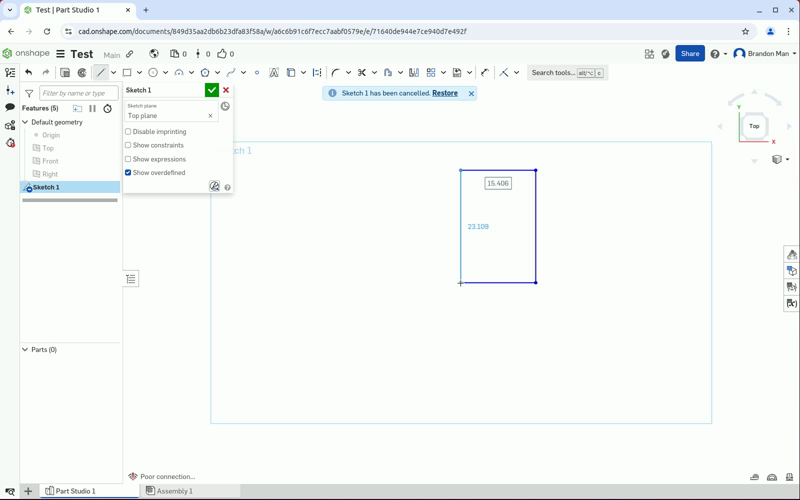
key(esc)
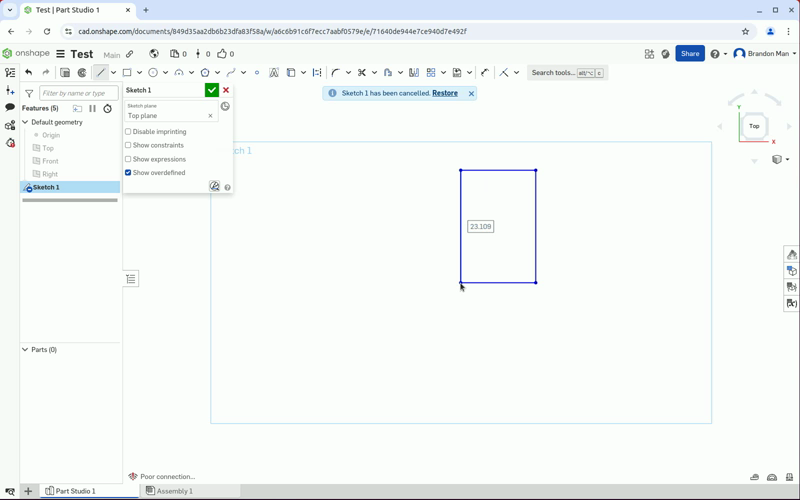
mouse_move(517, 201)
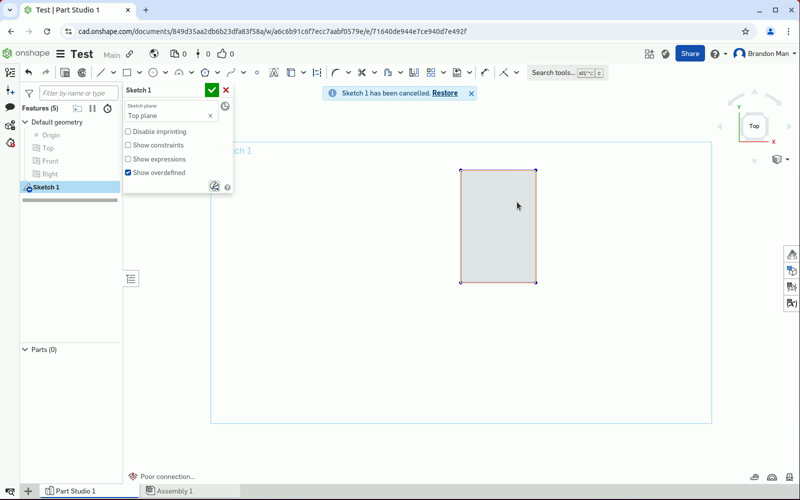
click(517, 201)
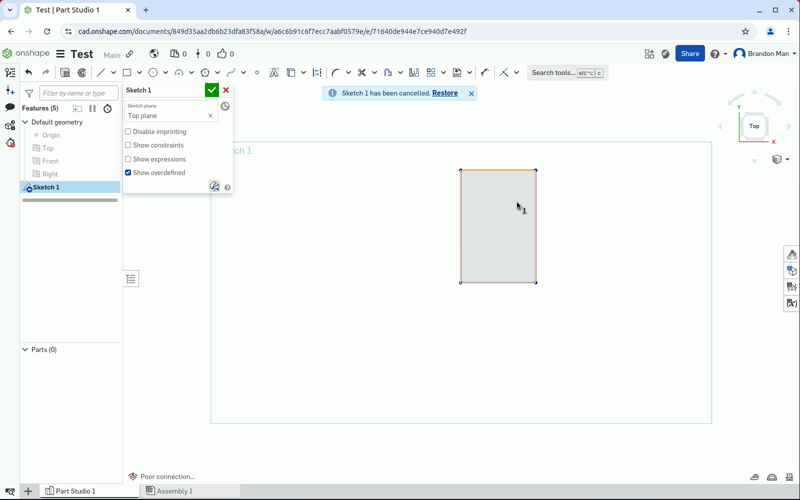
mouse_move(73, 352)
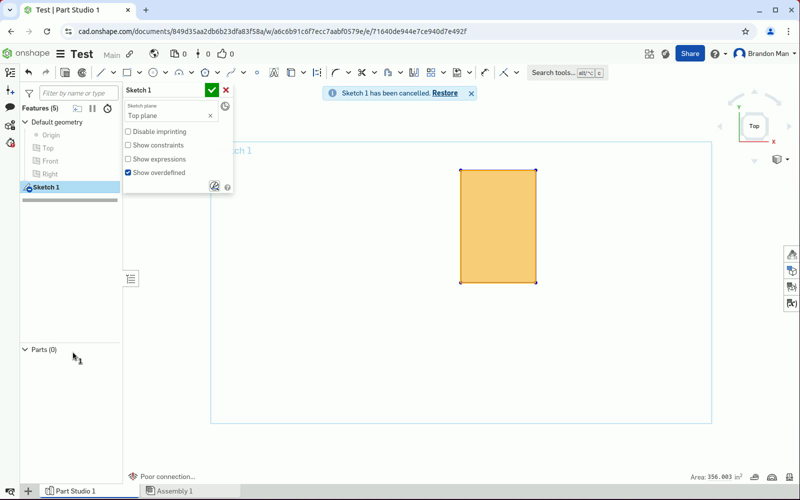
key(shift+y)
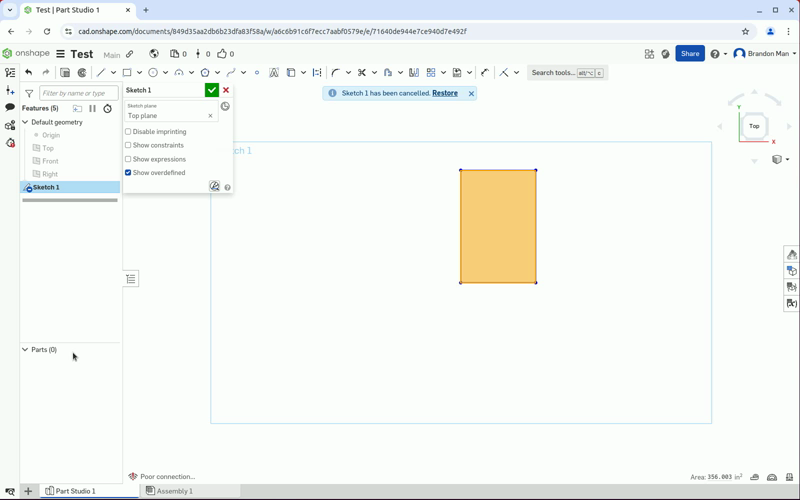
key(shift+e)
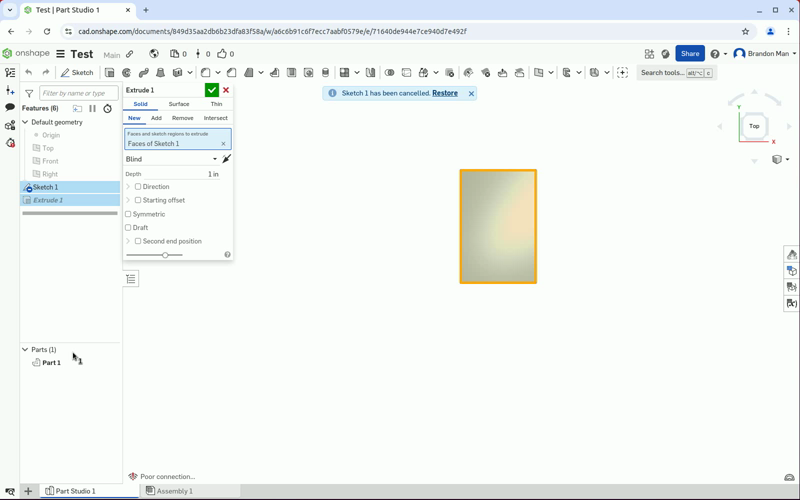
mouse_move(143, 106)
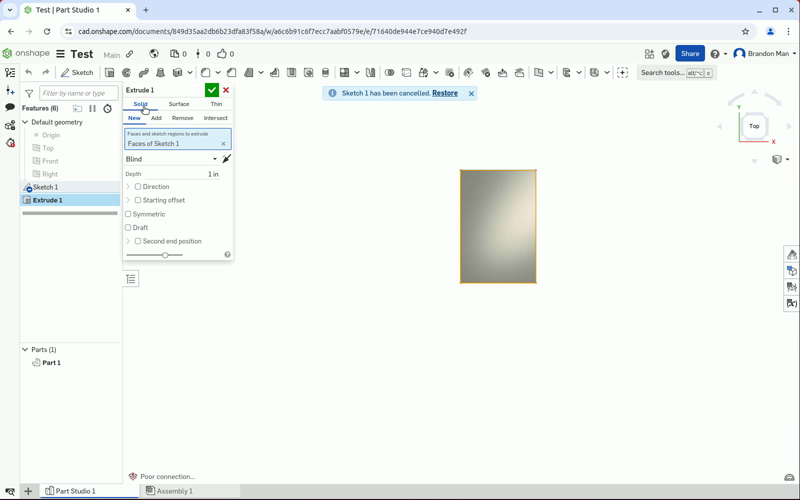
click(143, 106)
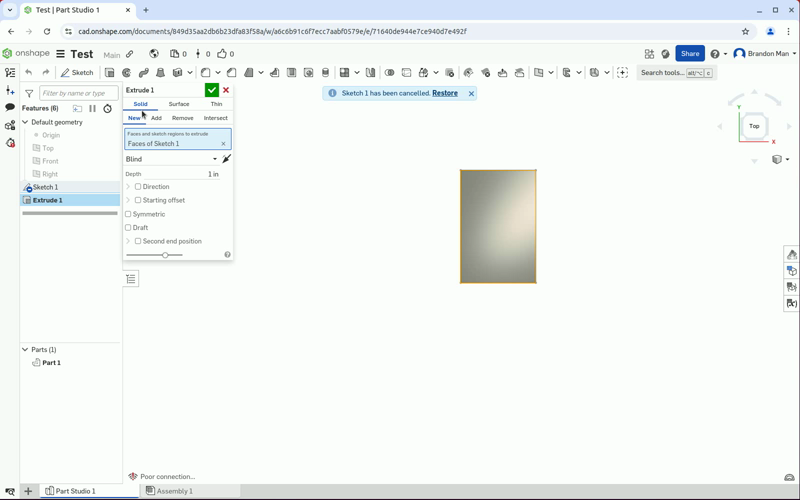
mouse_move(137, 120)
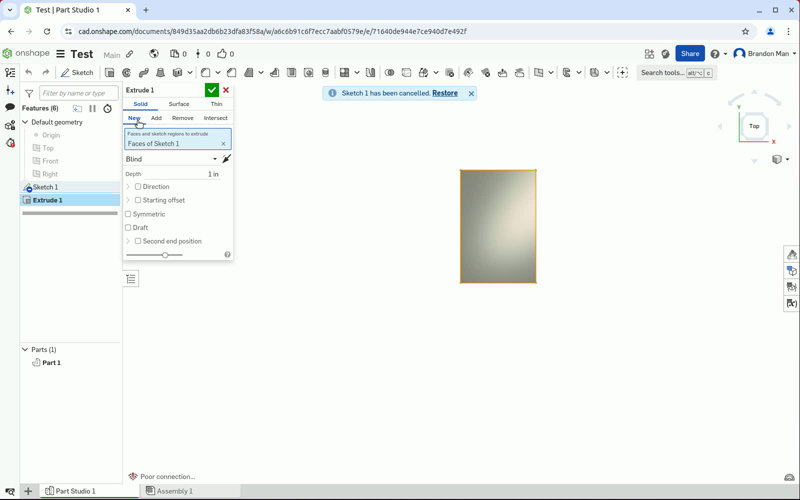
click(137, 120)
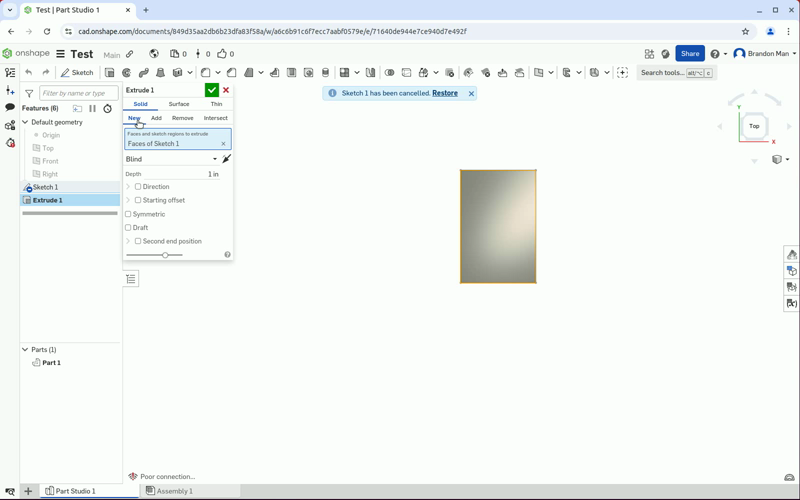
key(tab, 4)
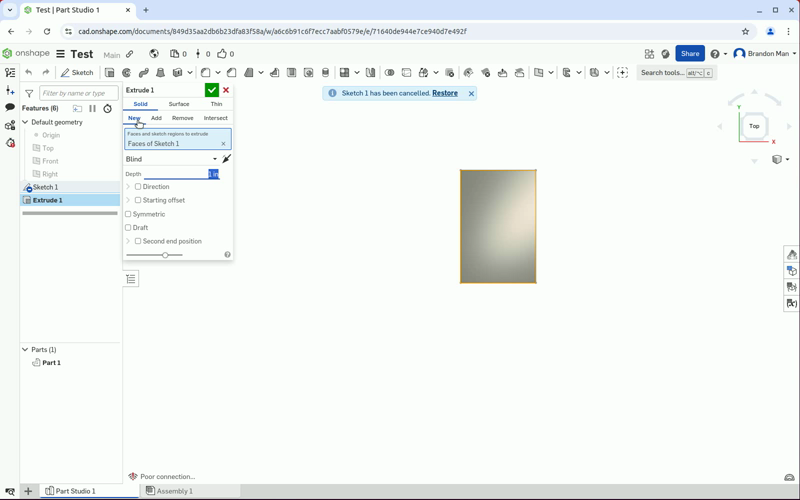
text(9.147)
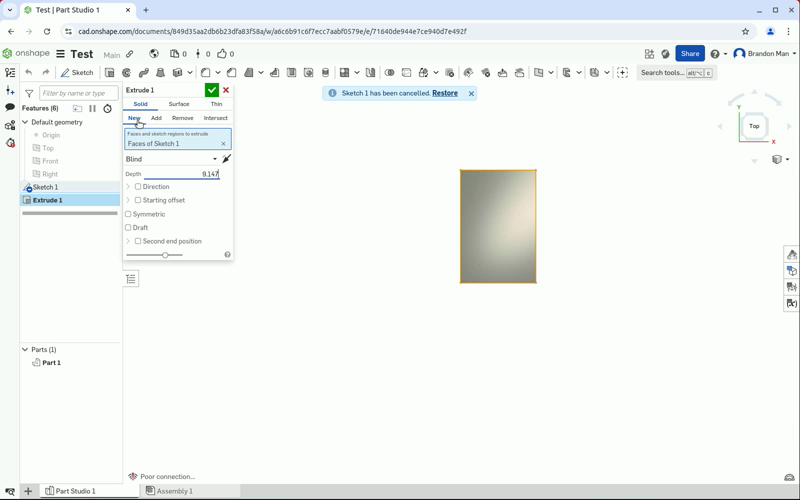
key(enter)
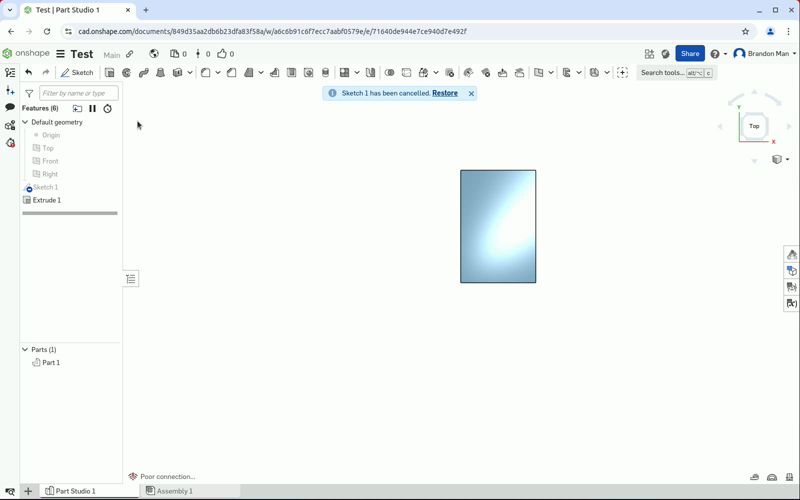
key(shift+h)
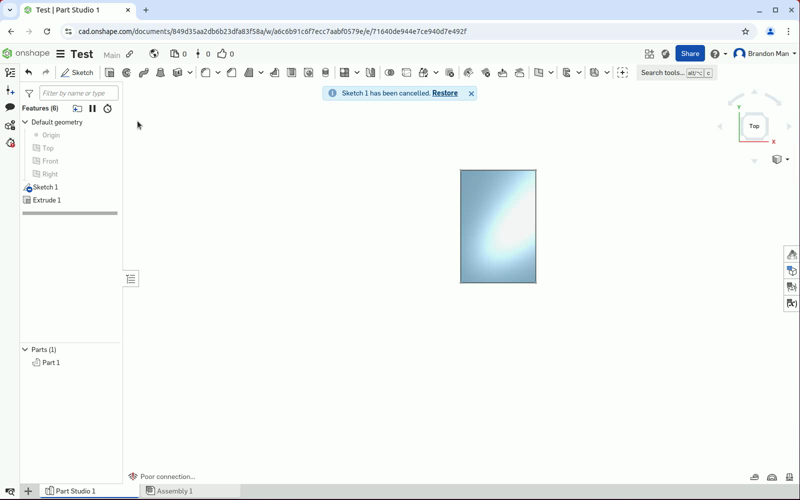
key(shift+h)
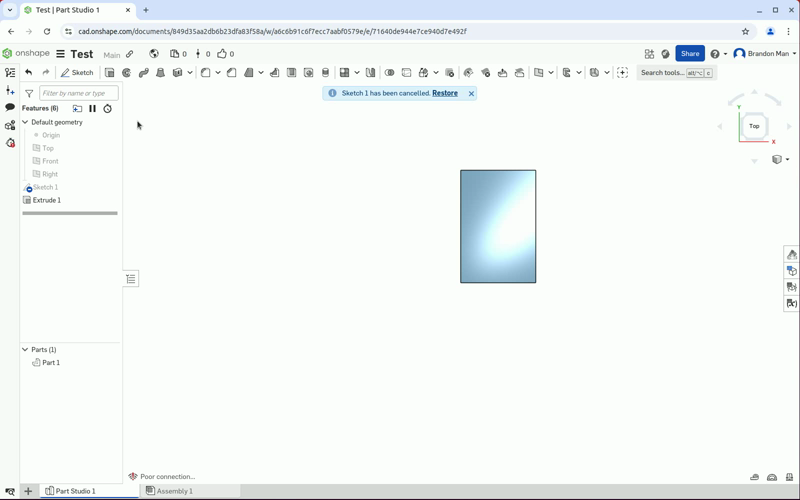
mouse_move(73, 189)
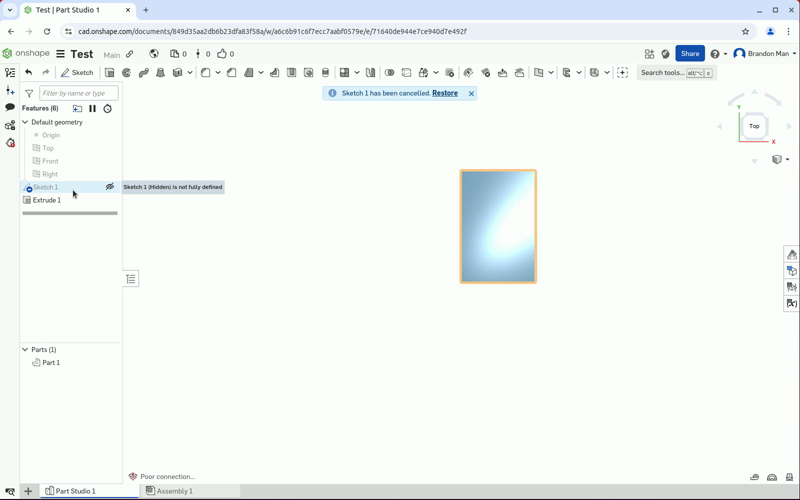
click(73, 189)
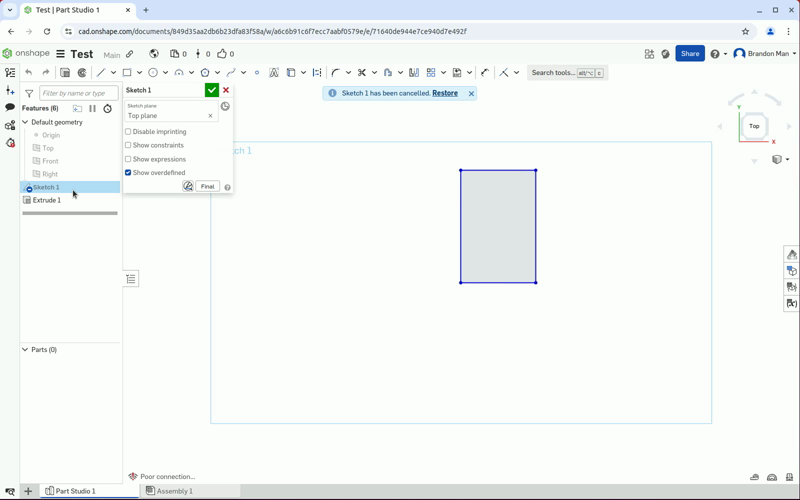
mouse_move(229, 92)
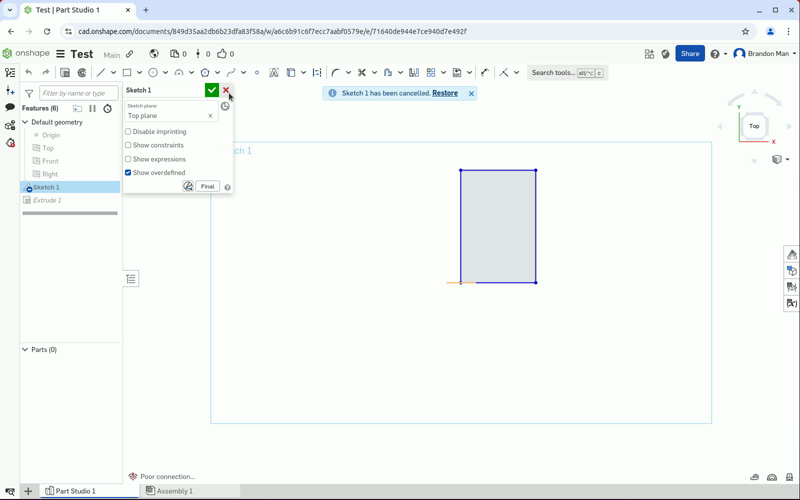
click(229, 92)
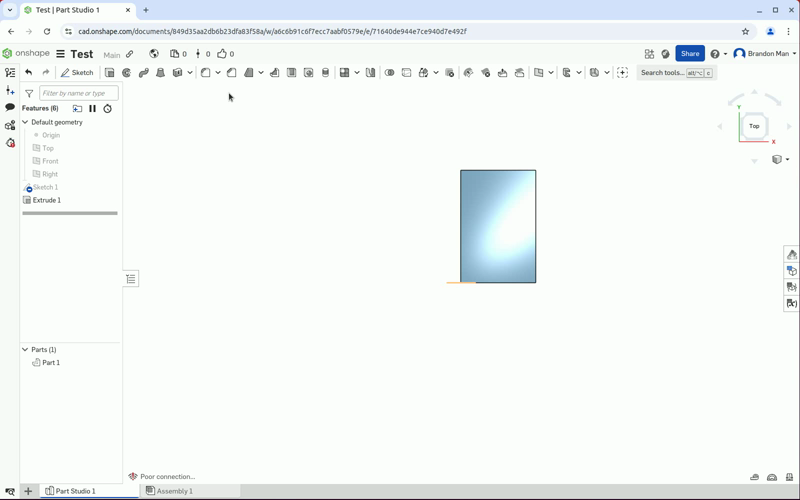
mouse_move(541, 75)
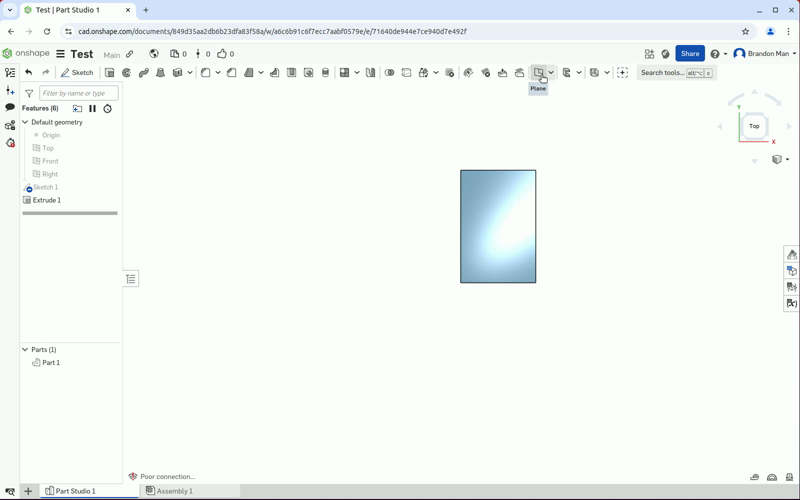
click(541, 75)
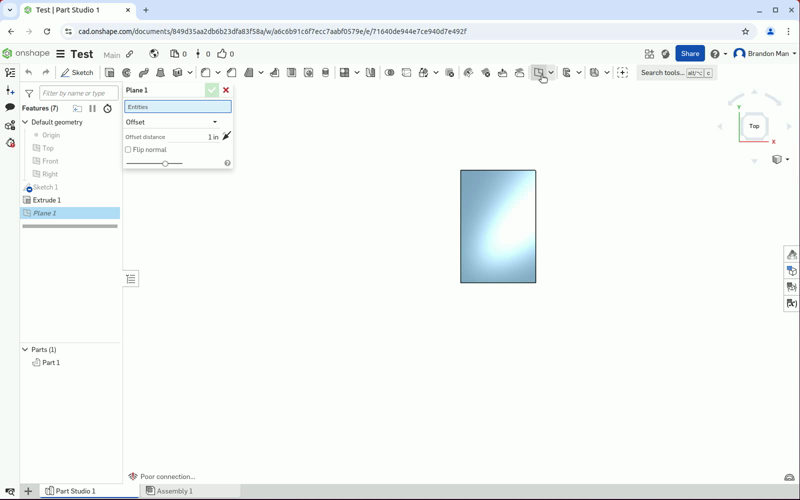
mouse_move(73, 150)
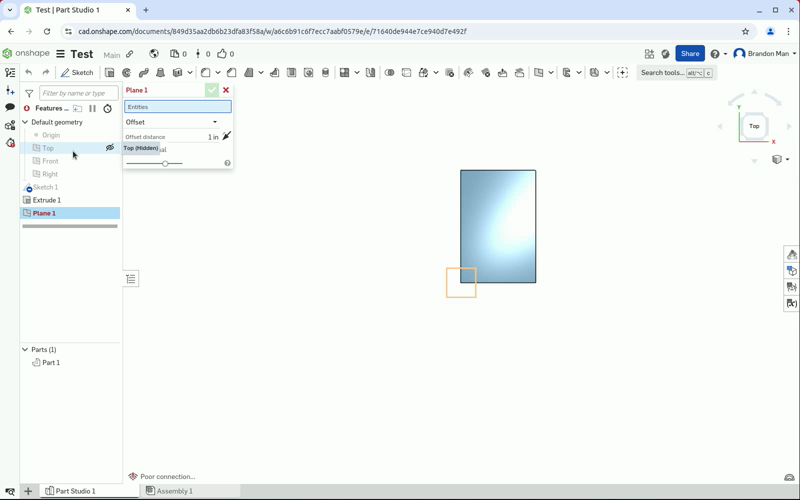
click(73, 150)
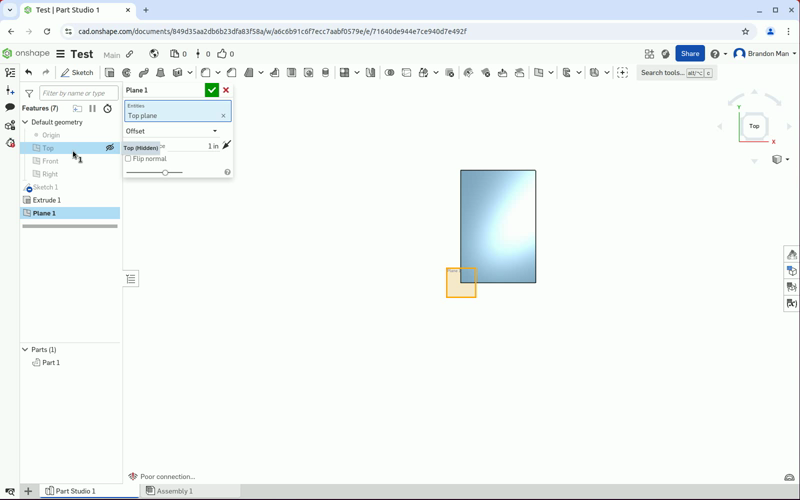
key(tab, 2)
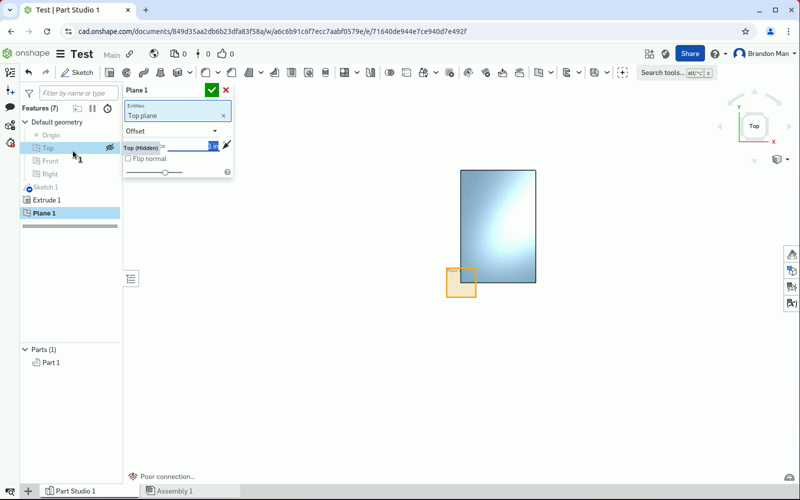
text(9.151)
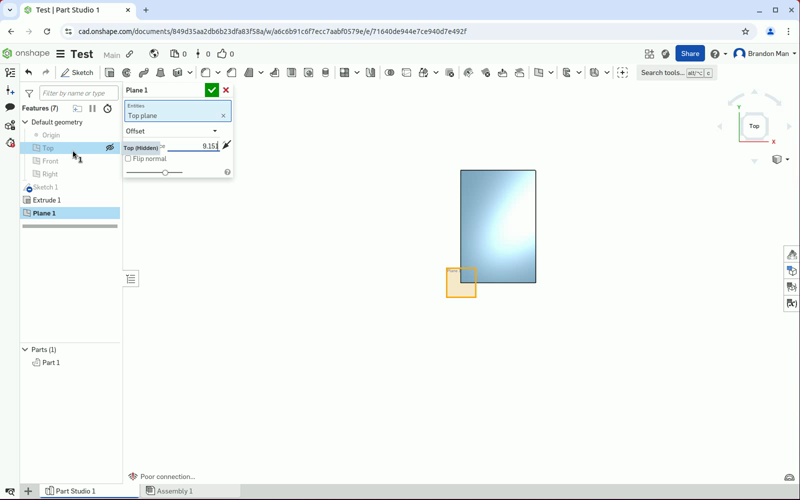
key(enter, 2)
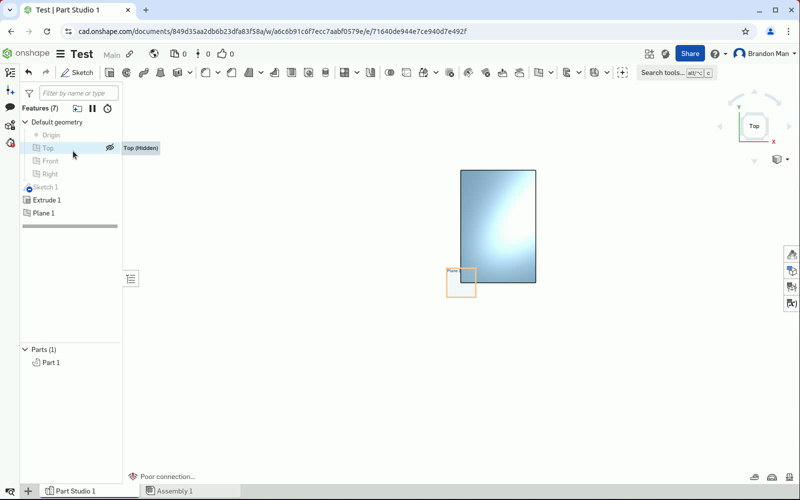
key(shift+s)
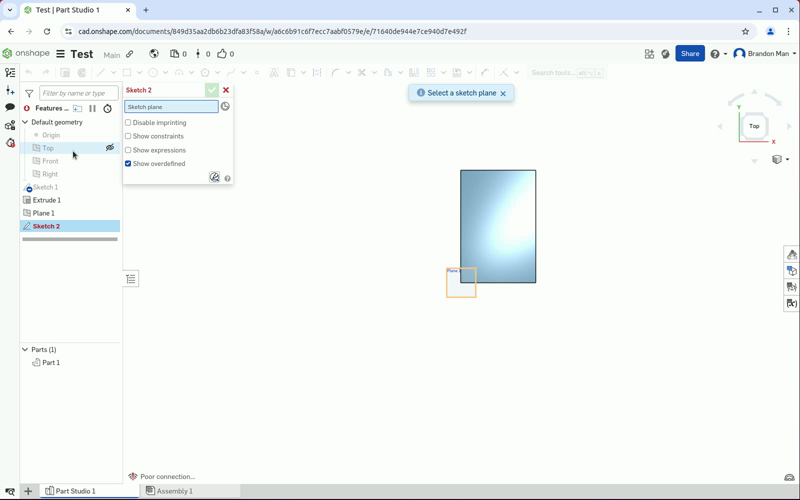
mouse_move(73, 215)
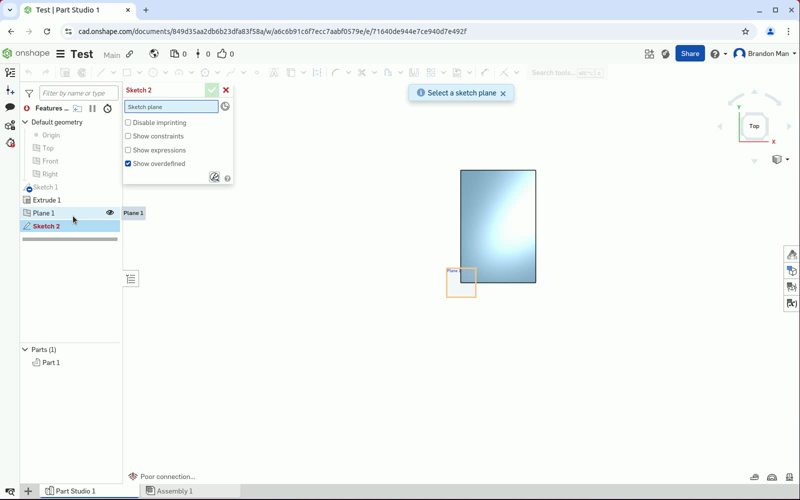
click(73, 215)
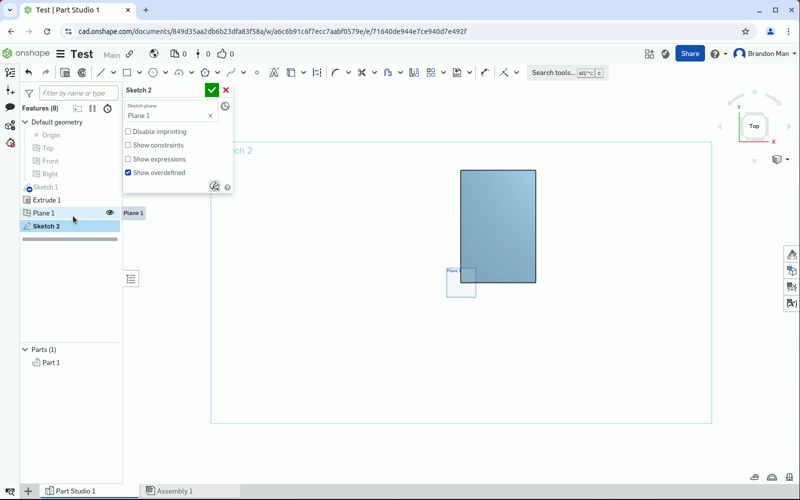
mouse_move(73, 352)
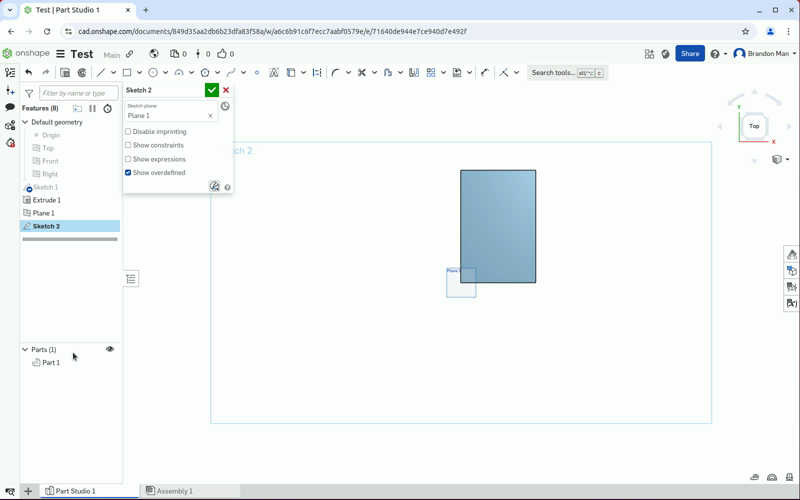
key(y)
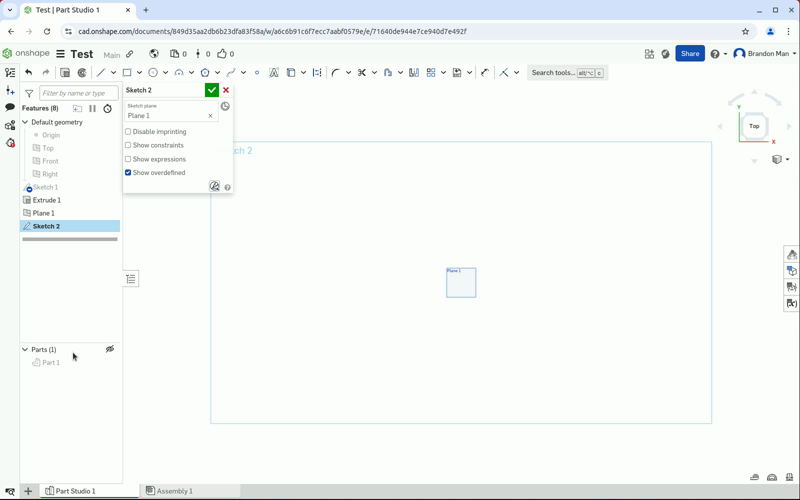
key(l)
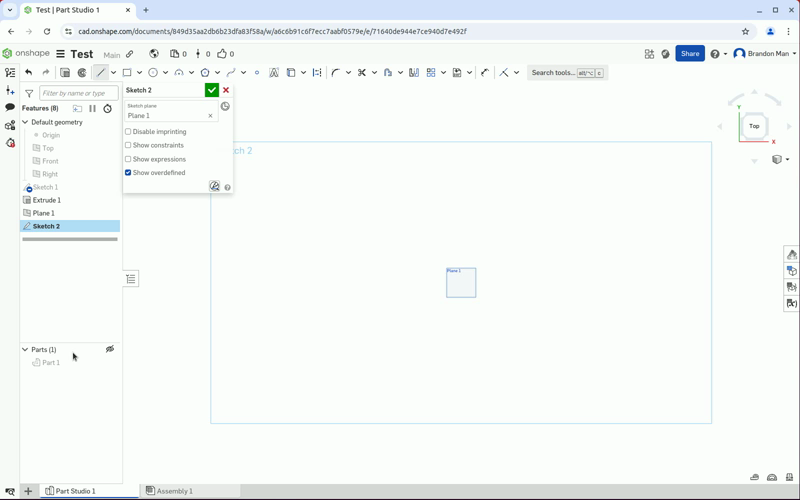
key_down(shift)
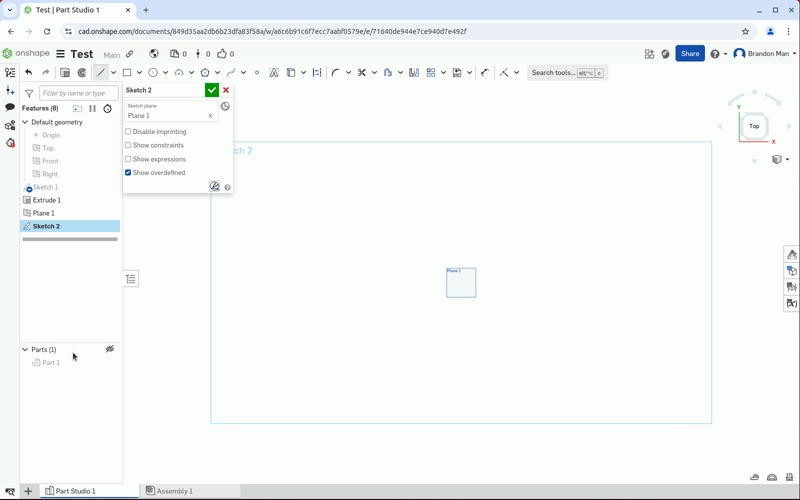
mouse_move(460, 282)
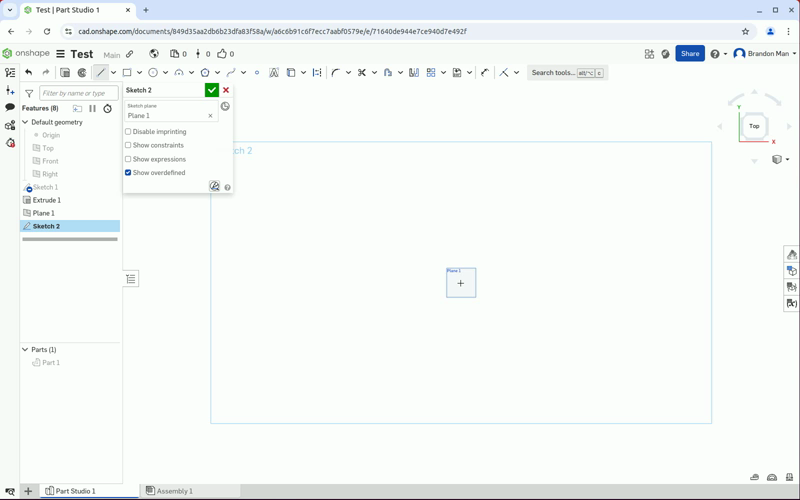
click(460, 282)
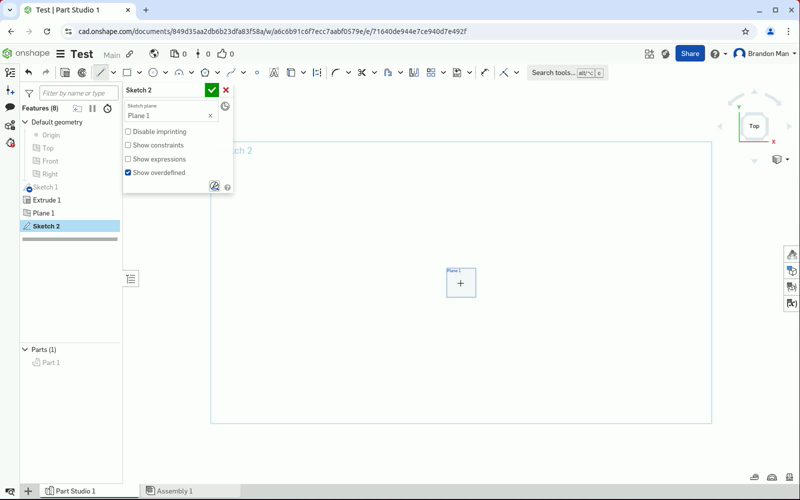
key_up(shift)
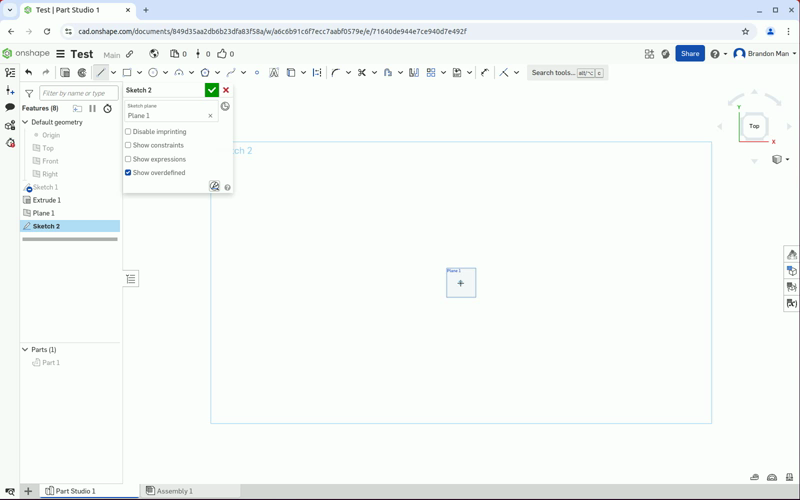
key_down(shift)
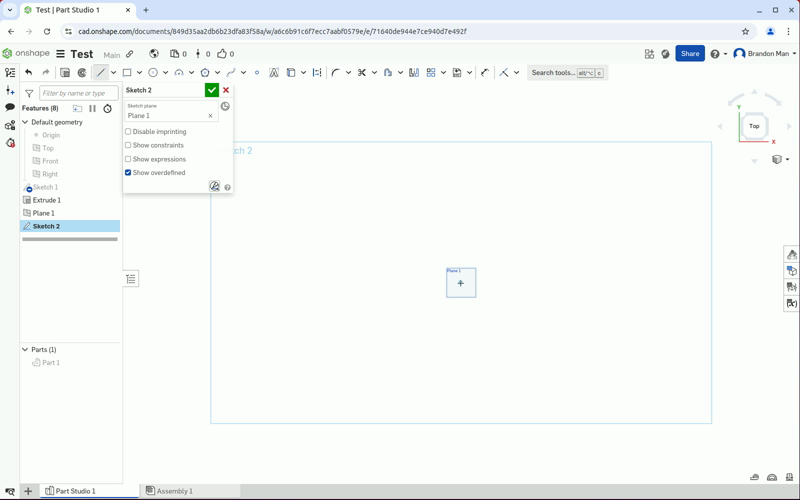
mouse_move(490, 282)
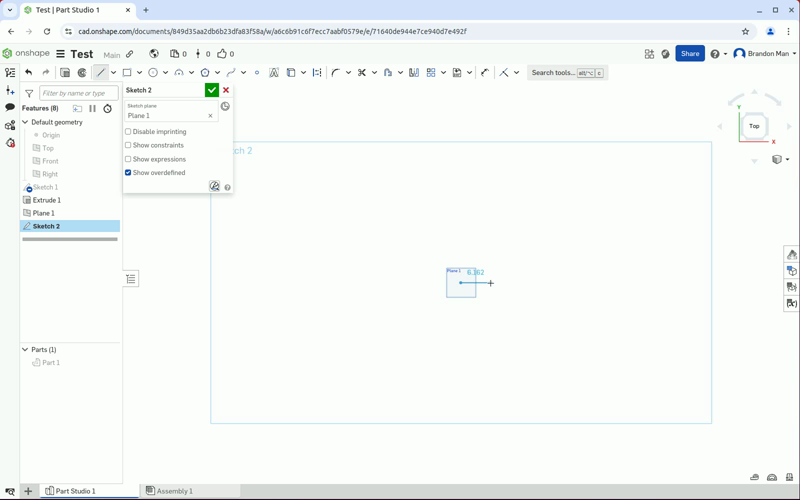
mouse_move(483, 282)
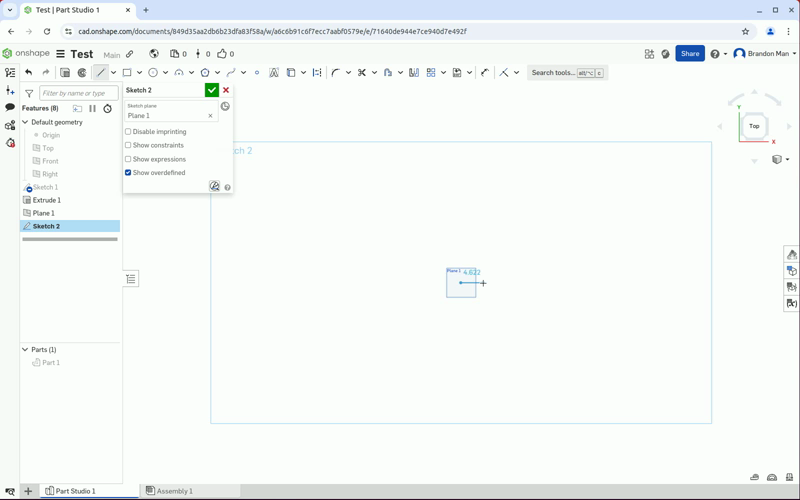
click(483, 282)
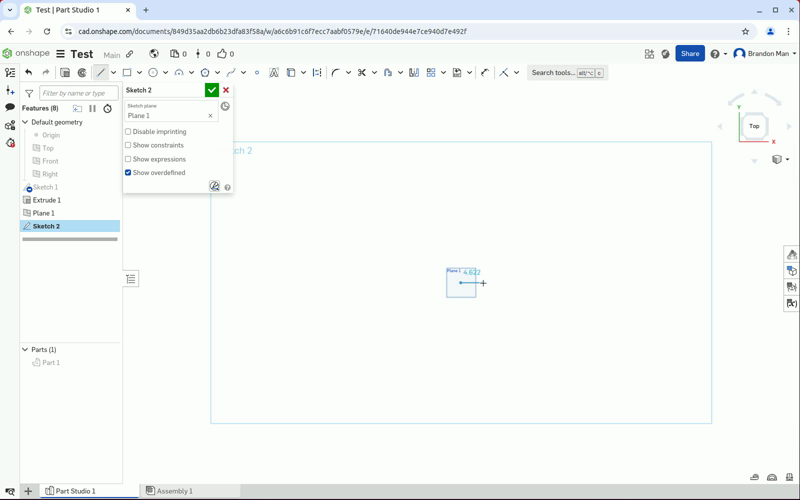
key_up(shift)
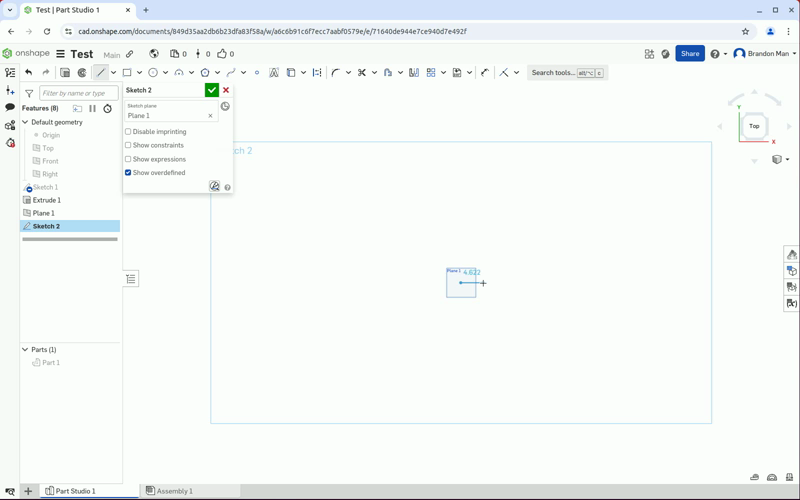
key_down(shift)
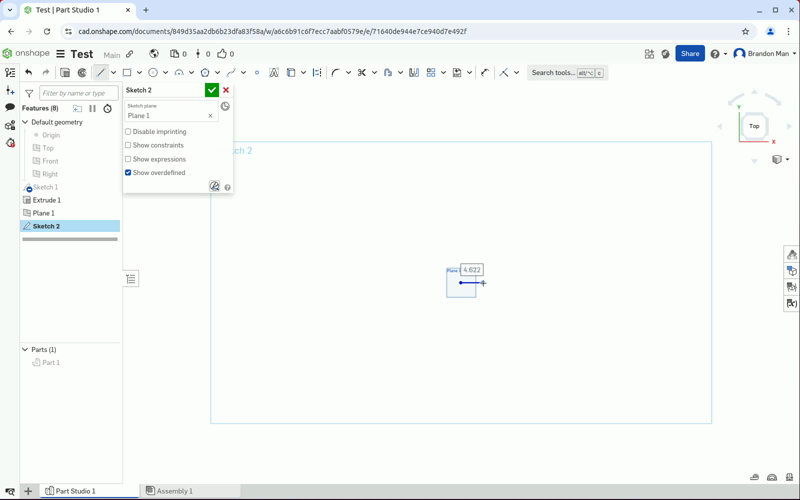
mouse_move(483, 170)
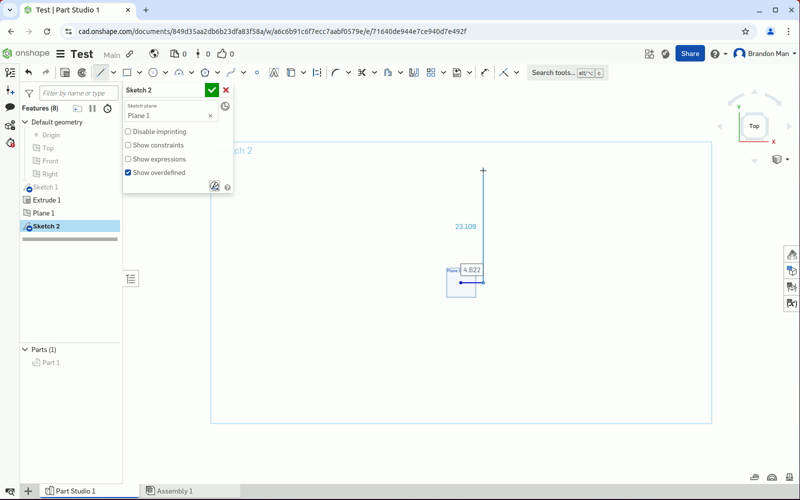
click(483, 170)
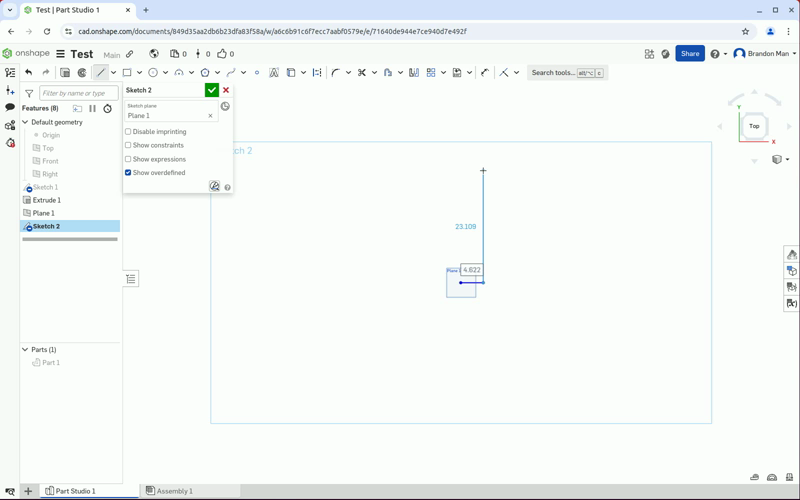
key_up(shift)
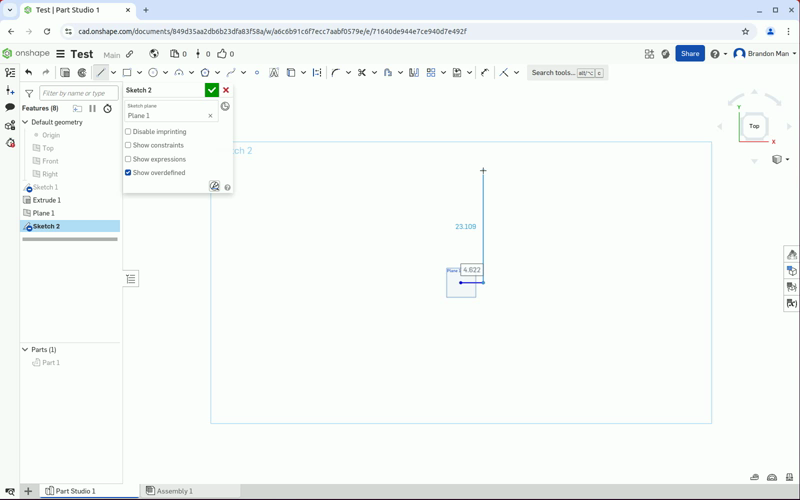
key_down(shift)
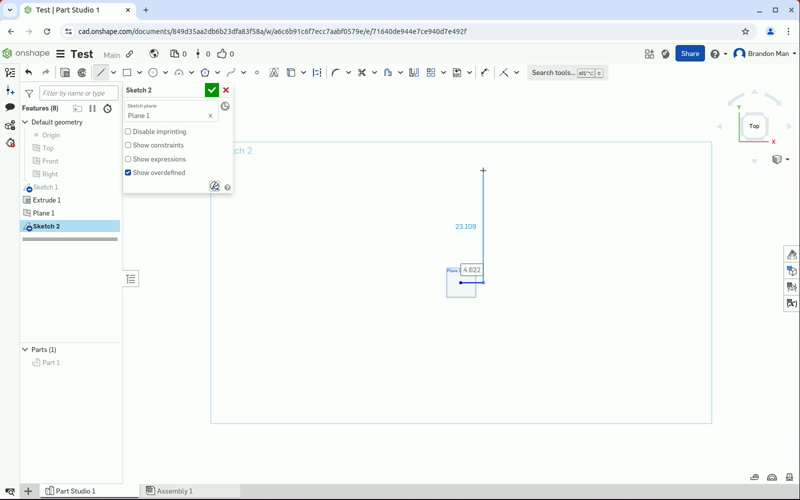
mouse_move(513, 170)
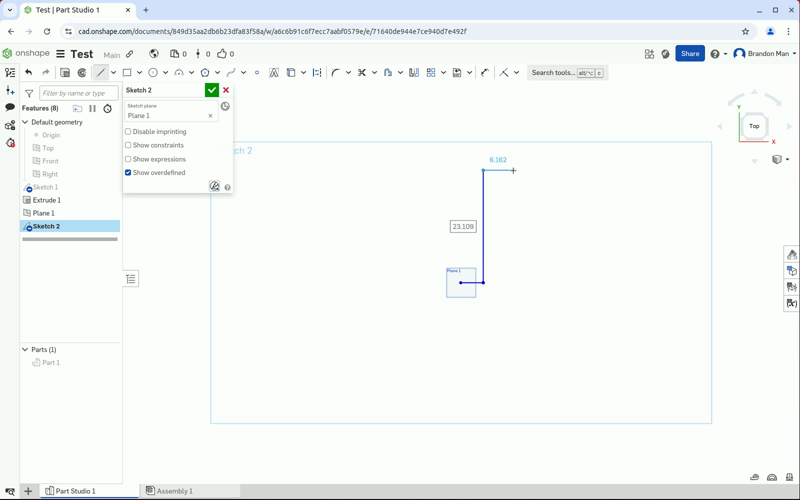
mouse_move(460, 170)
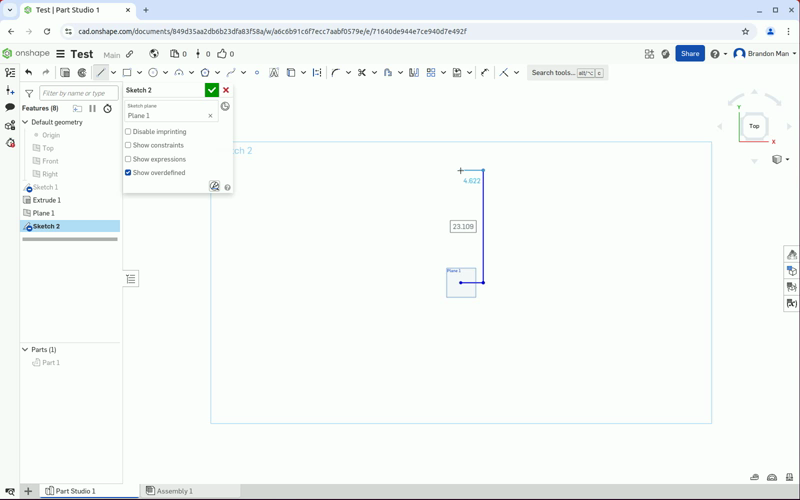
click(460, 170)
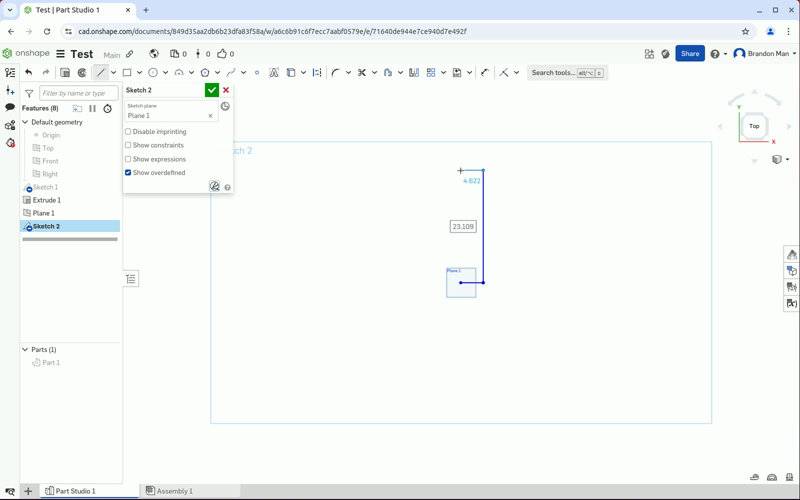
key_up(shift)
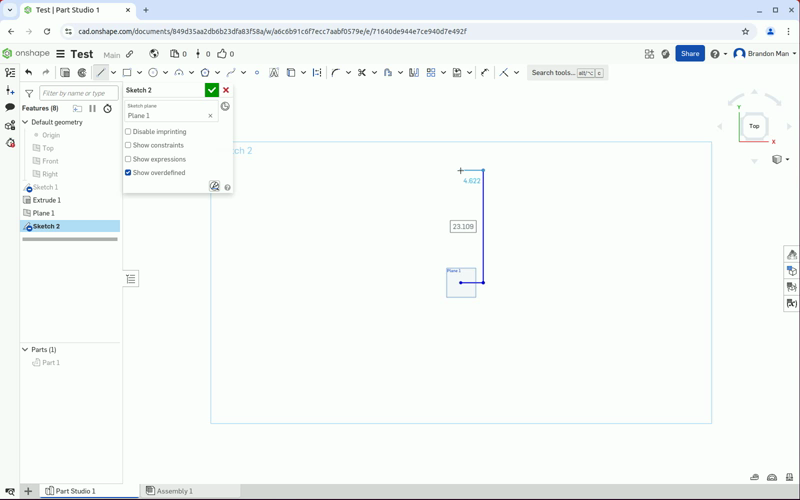
key_down(shift)
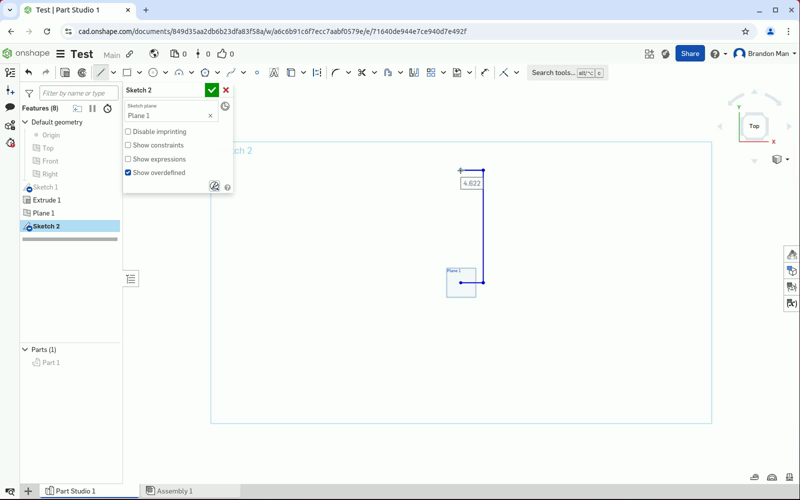
mouse_move(460, 282)
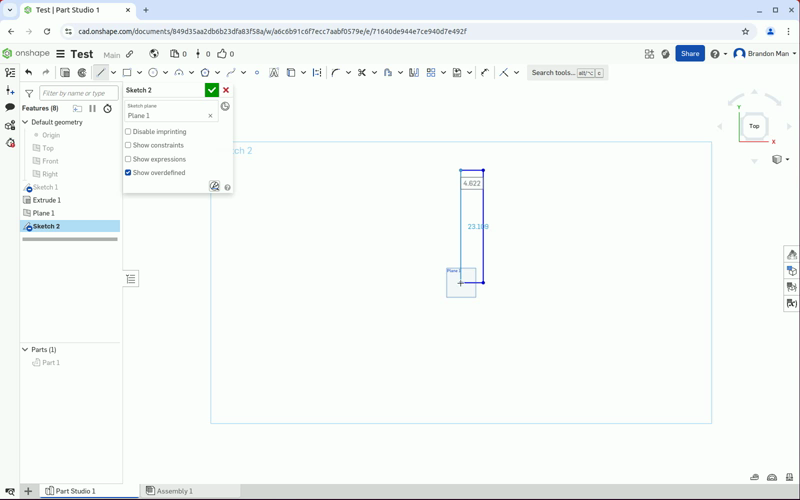
key_up(shift)
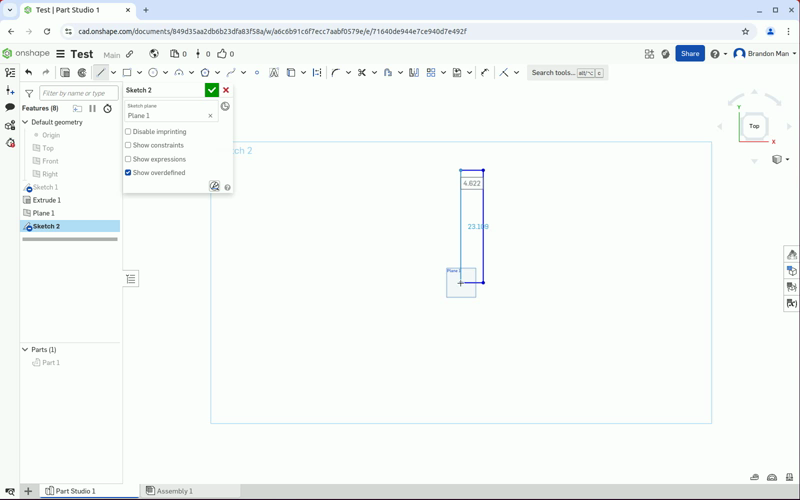
click(460, 282)
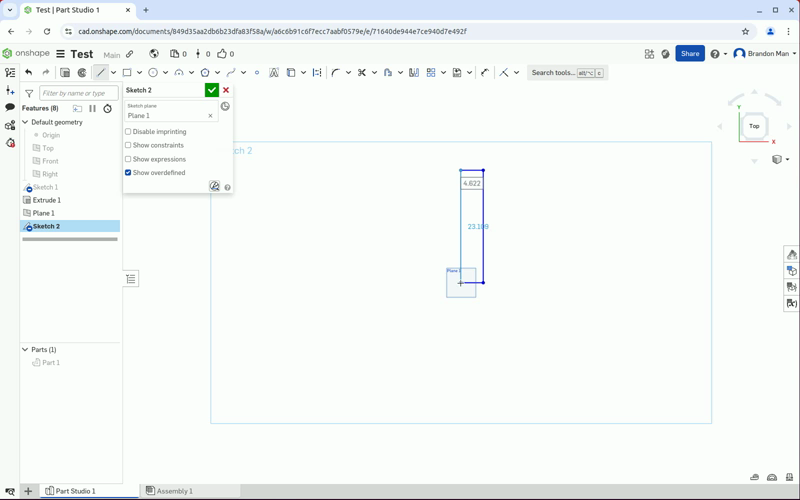
key(esc)
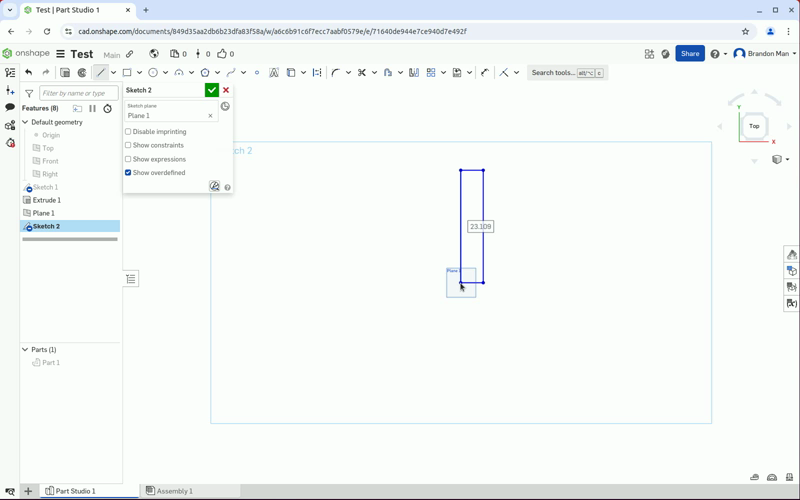
mouse_move(463, 278)
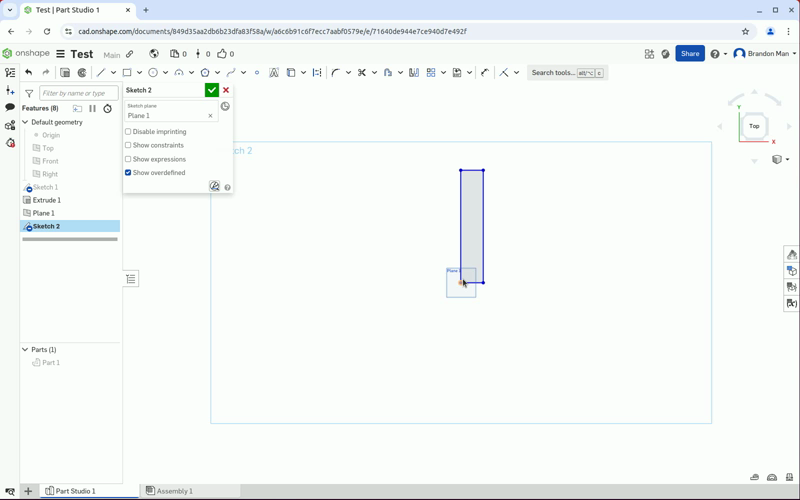
click(463, 278)
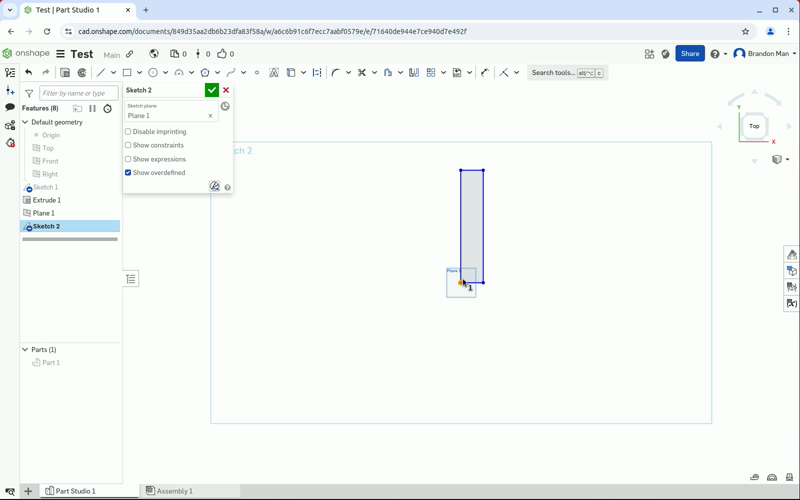
mouse_move(73, 352)
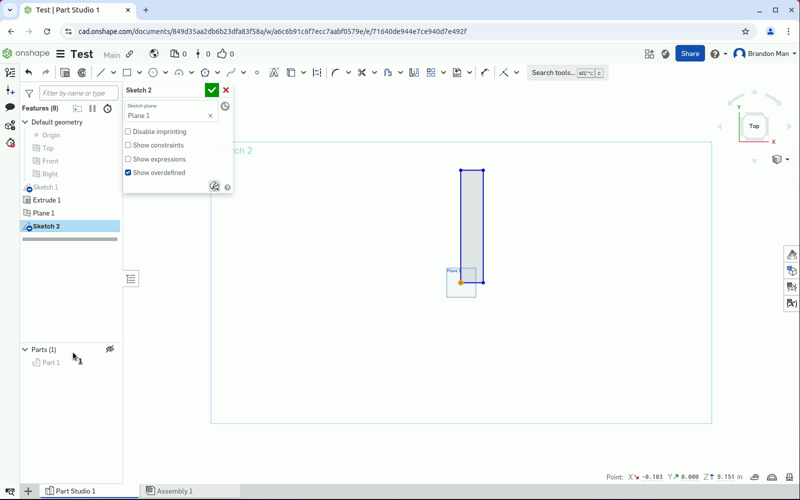
key(shift+y)
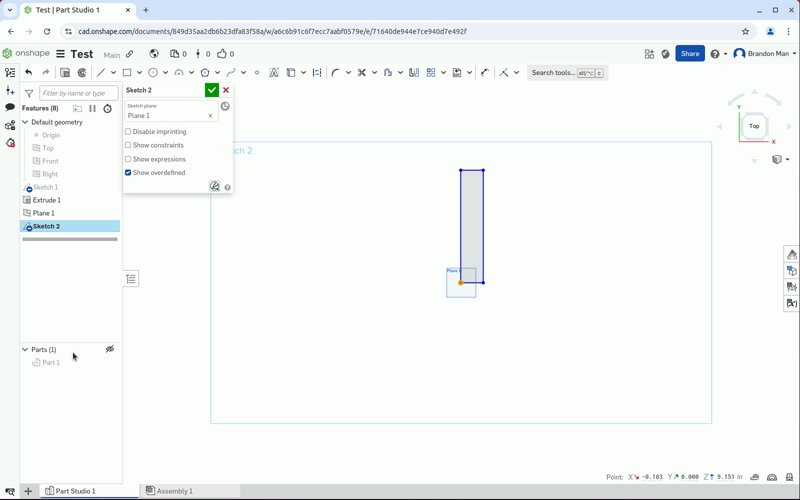
key(shift+e)
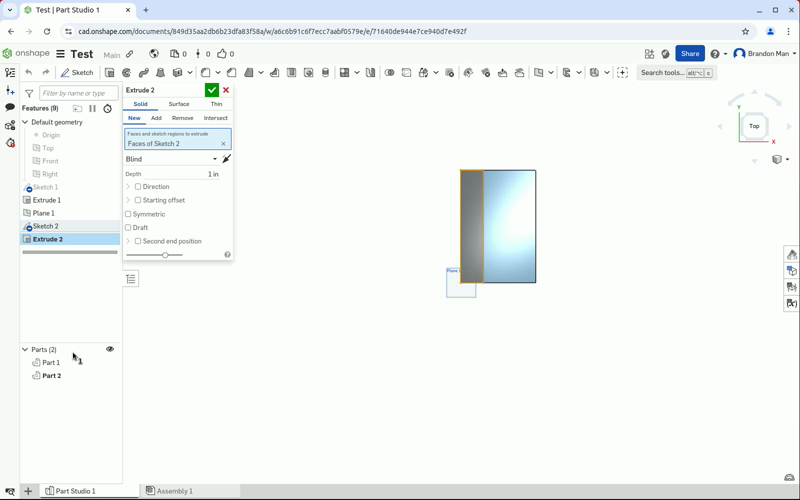
mouse_move(143, 106)
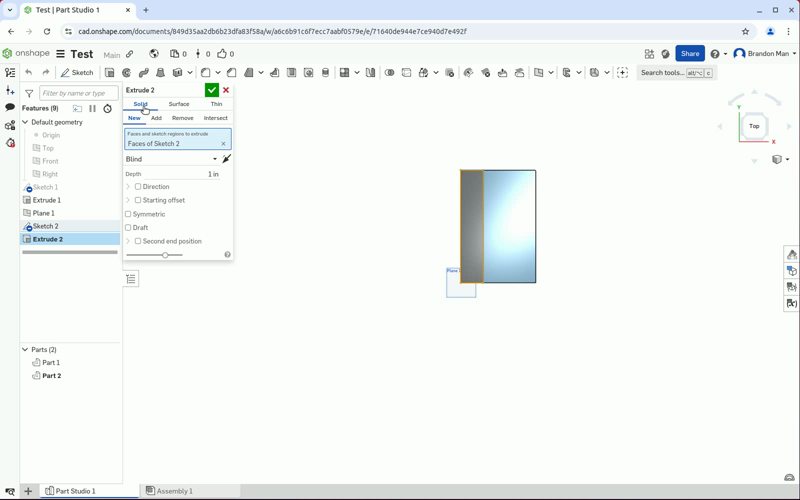
click(143, 106)
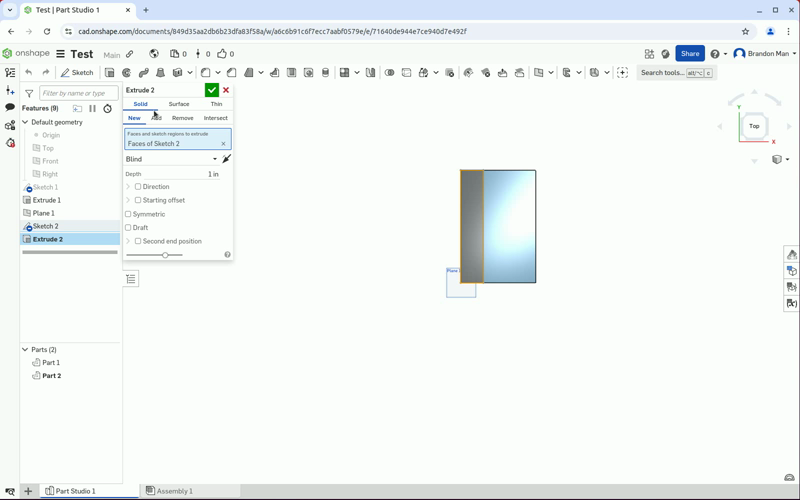
mouse_move(186, 120)
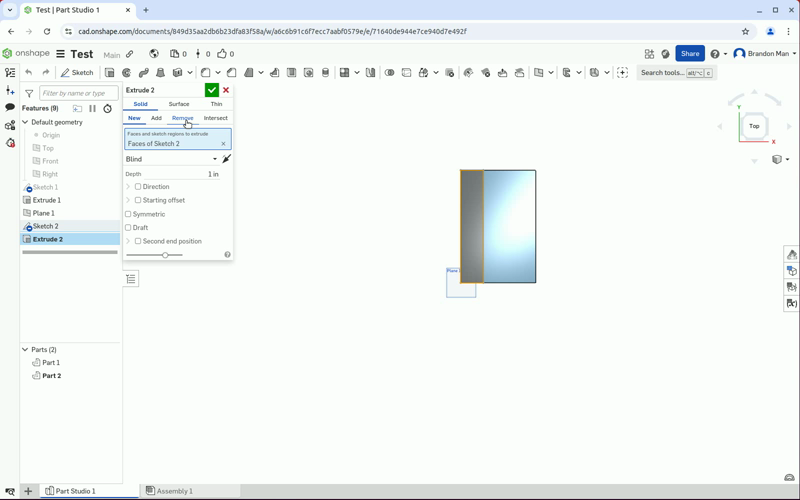
click(186, 120)
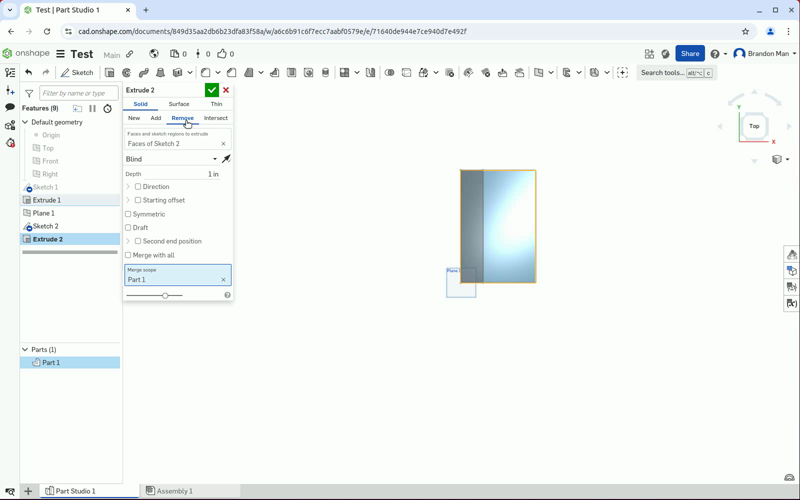
key(tab, 4)
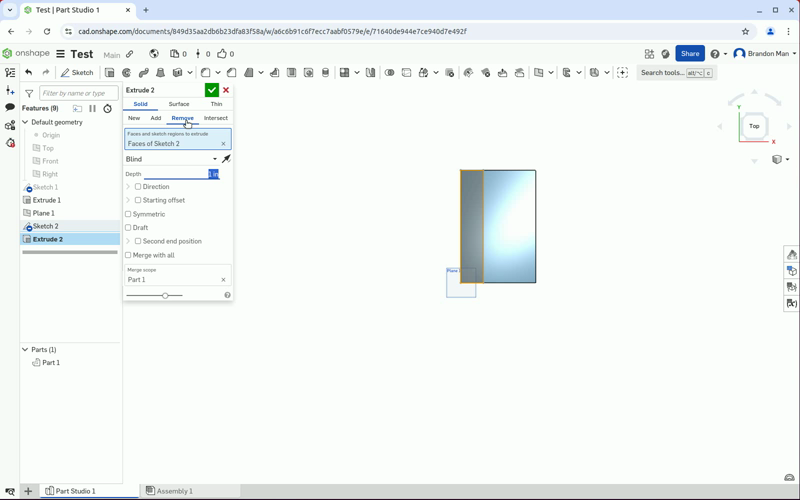
text(4.574)
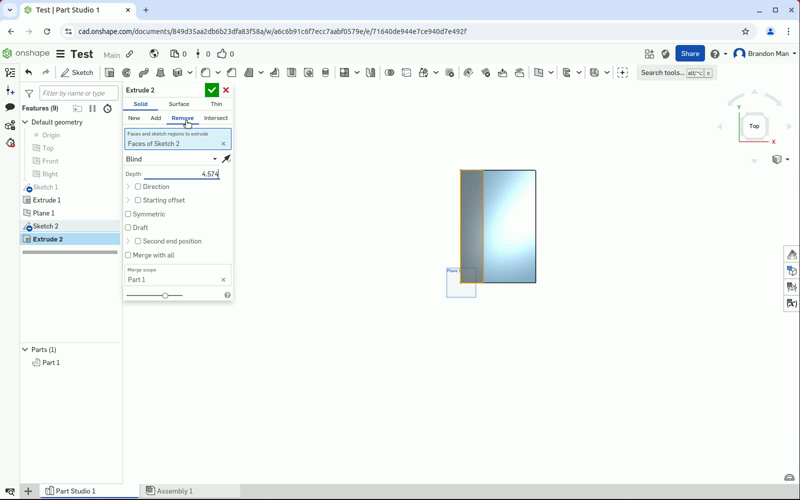
key(tab, 6)
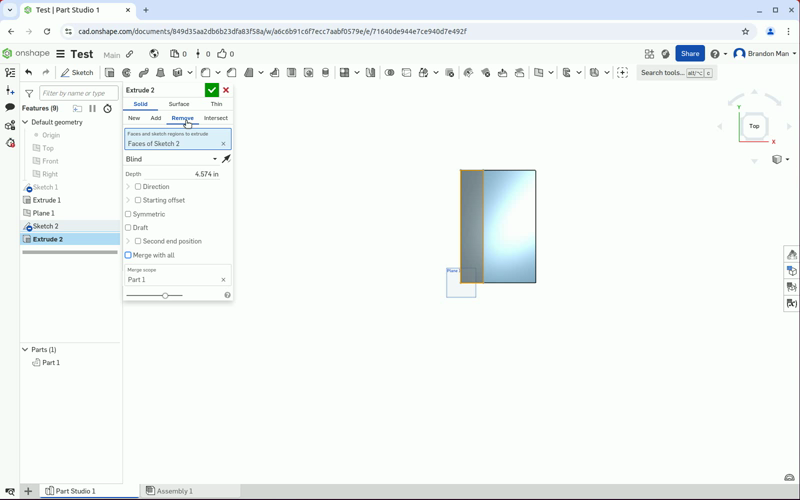
key(space)
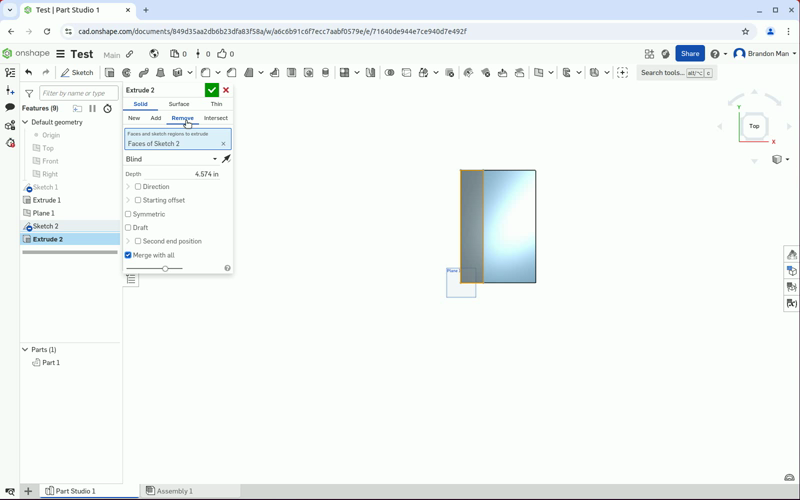
key(enter)
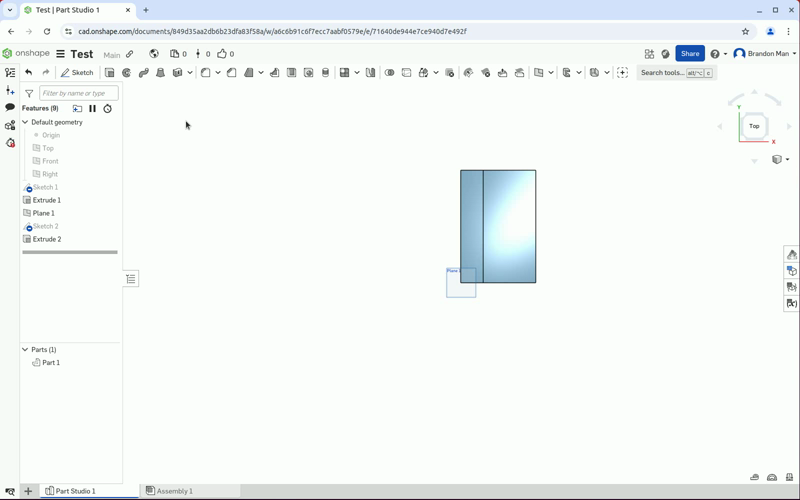
key(shift+h)
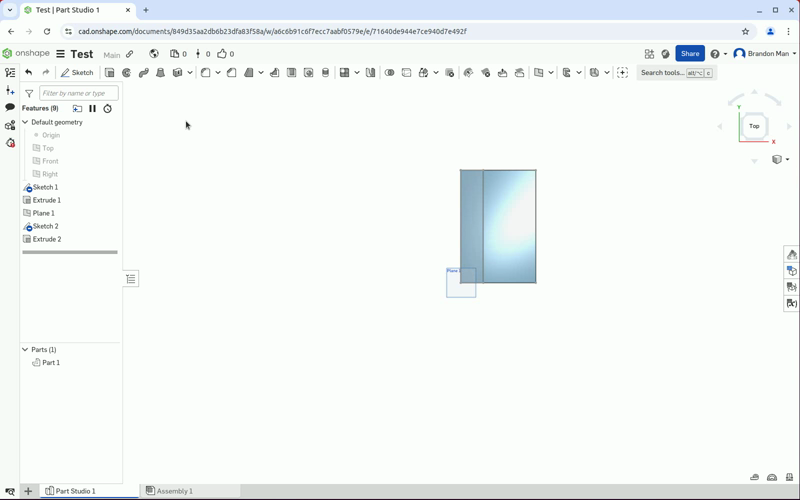
key(shift+h)
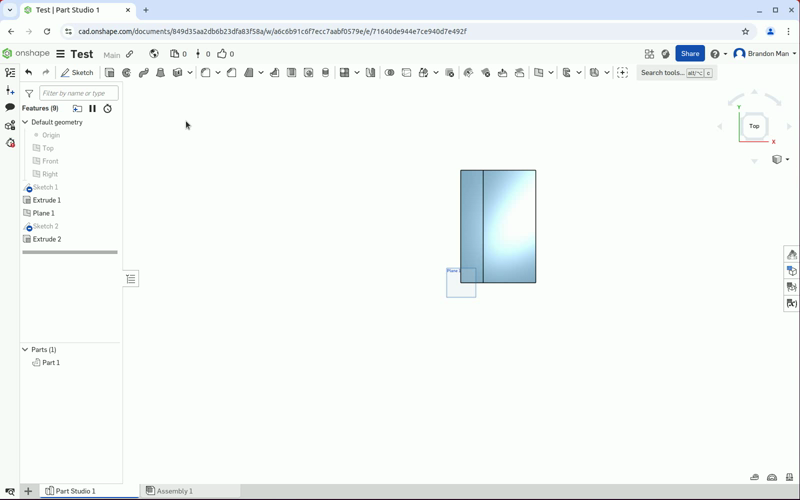
mouse_move(73, 189)
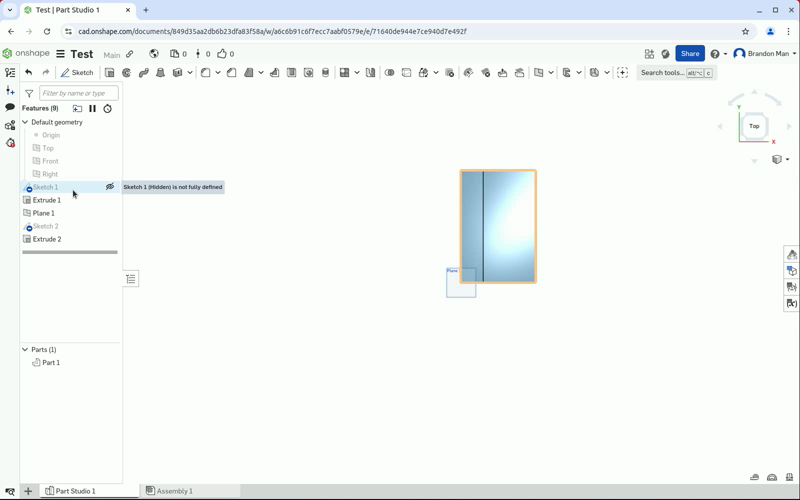
click(73, 189)
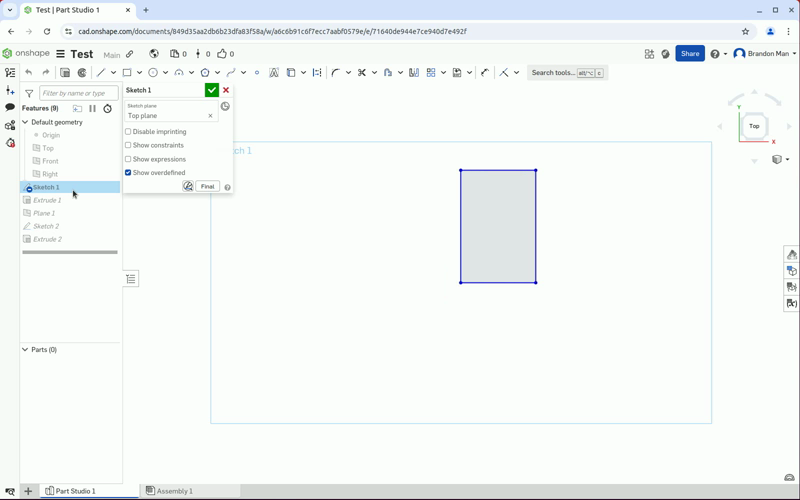
mouse_move(229, 92)
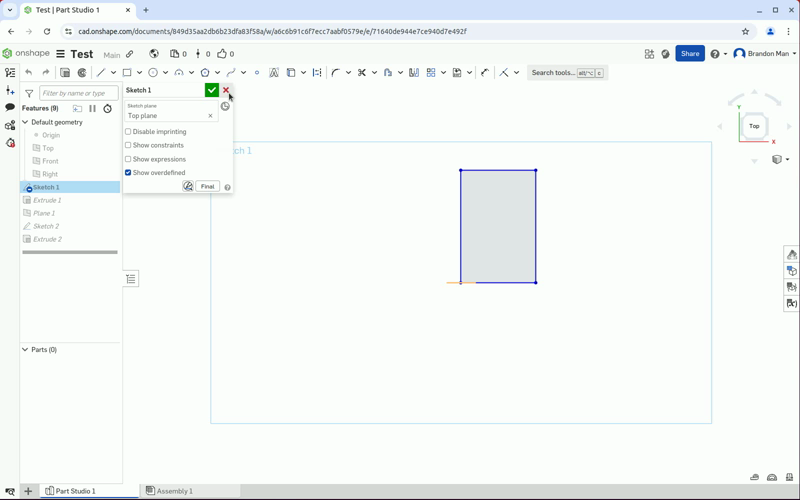
click(229, 92)
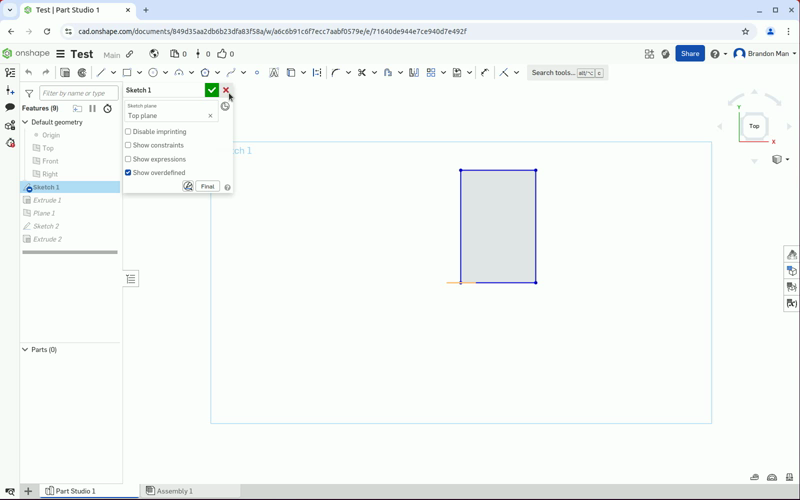
key(shift+s)
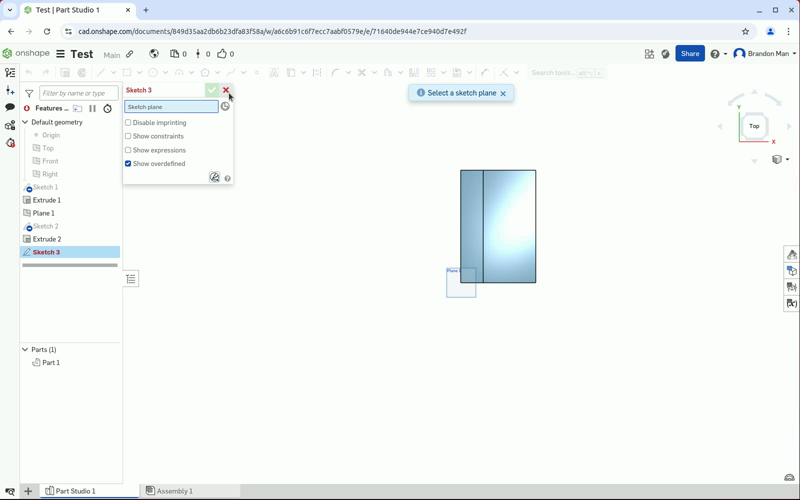
mouse_move(73, 215)
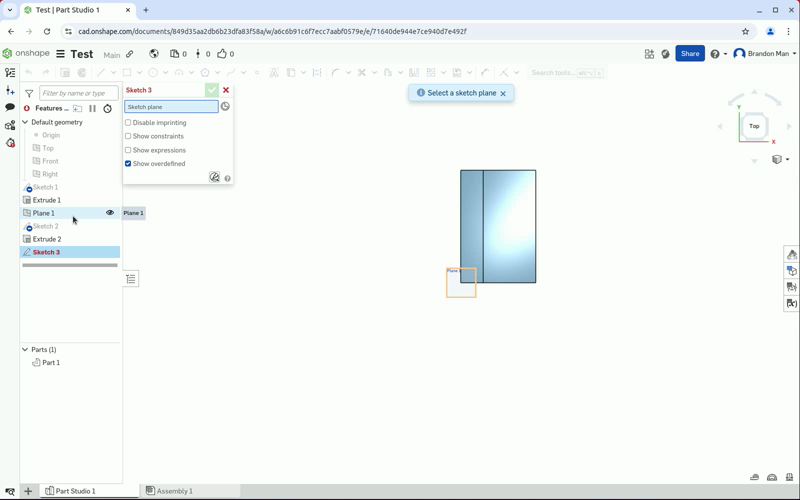
click(73, 215)
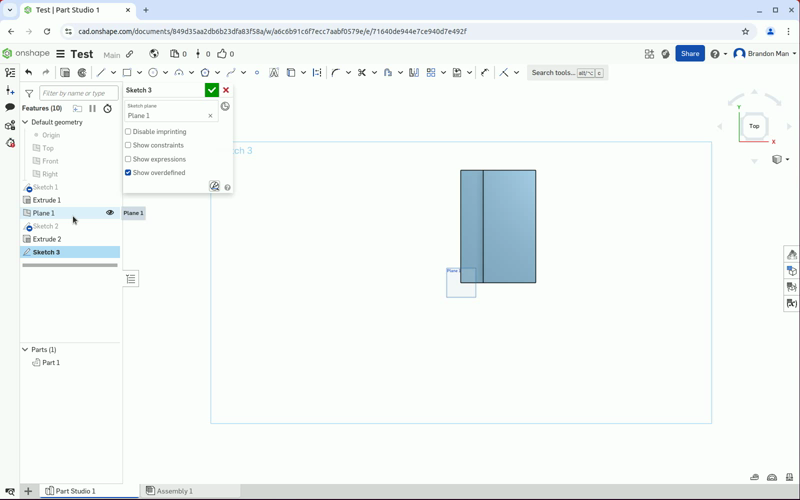
mouse_move(73, 352)
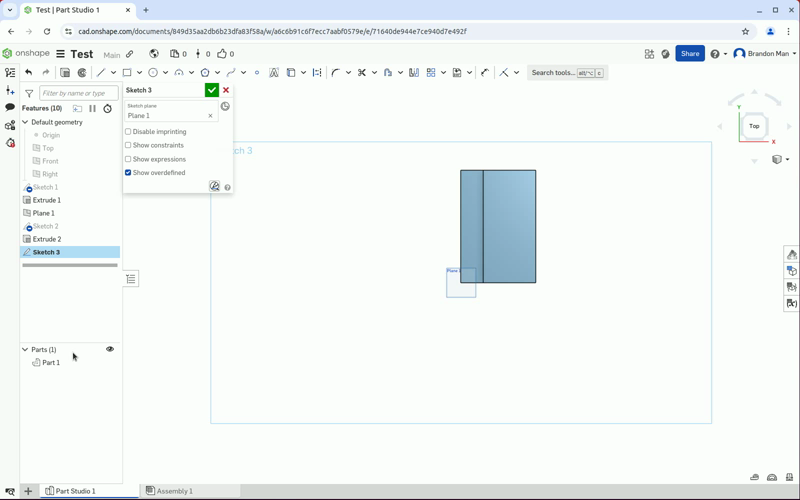
key(y)
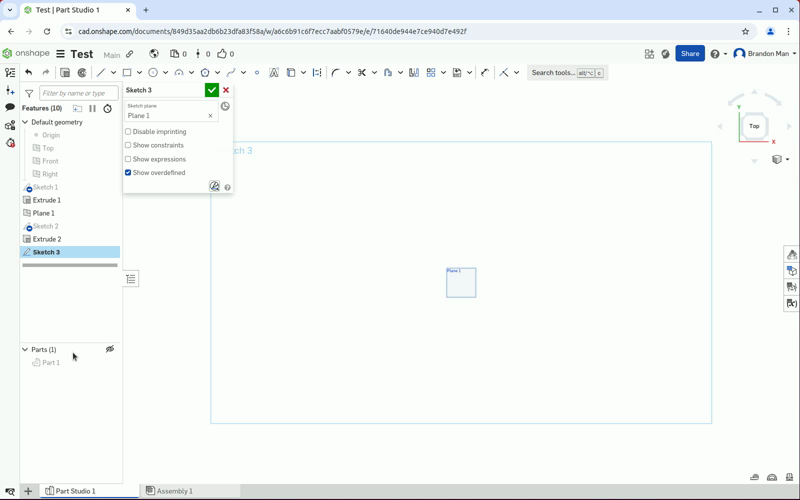
key(c)
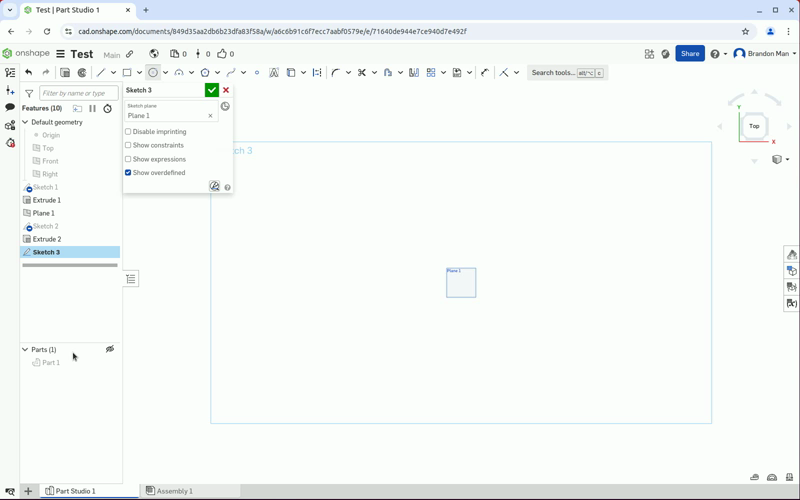
key_down(shift)
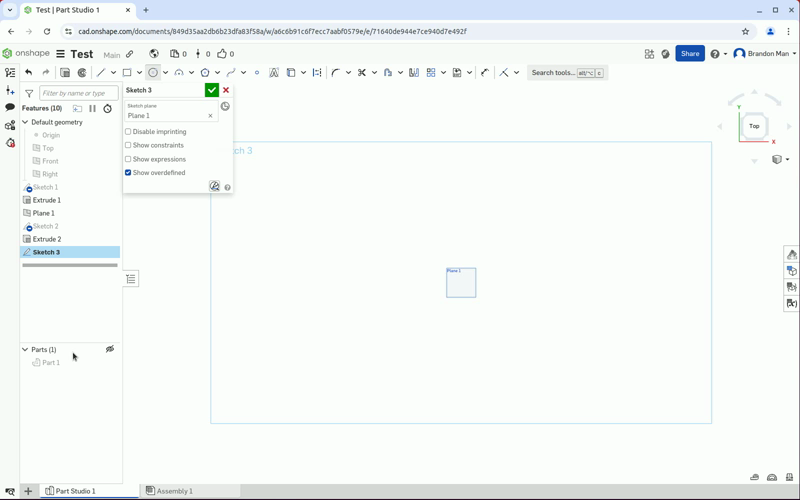
mouse_move(510, 226)
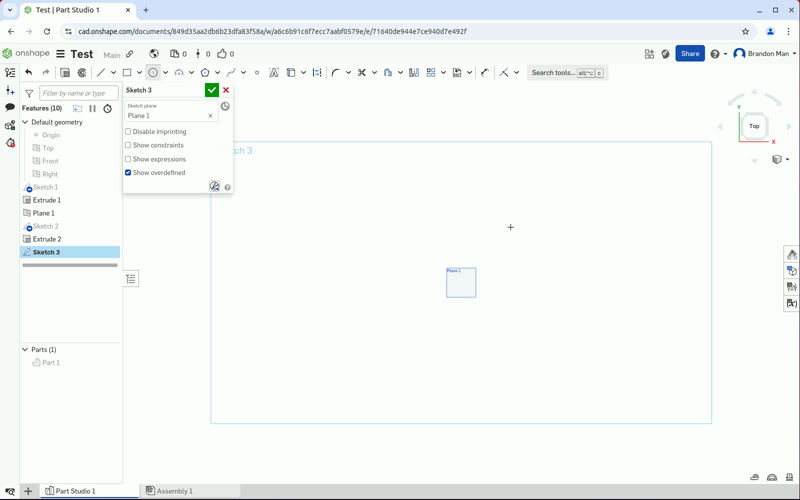
click(510, 226)
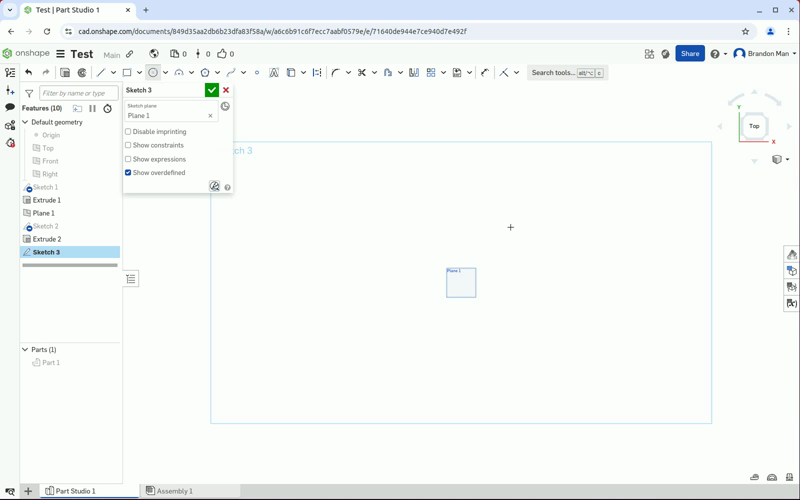
key_up(shift)
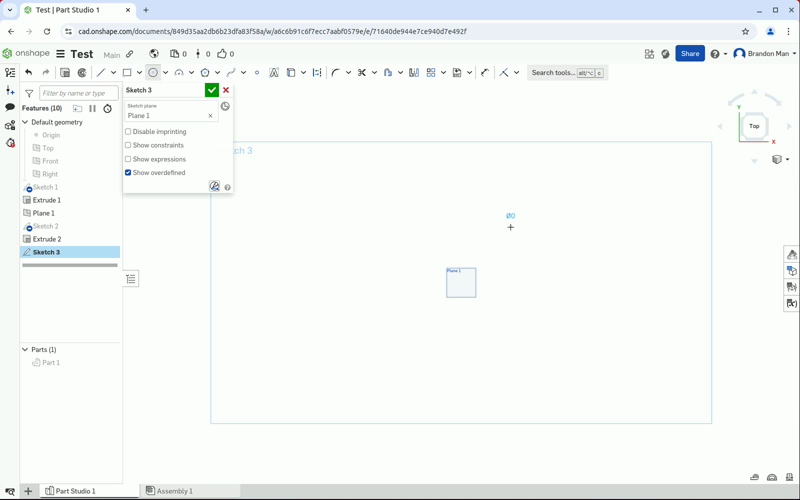
mouse_move(526, 226)
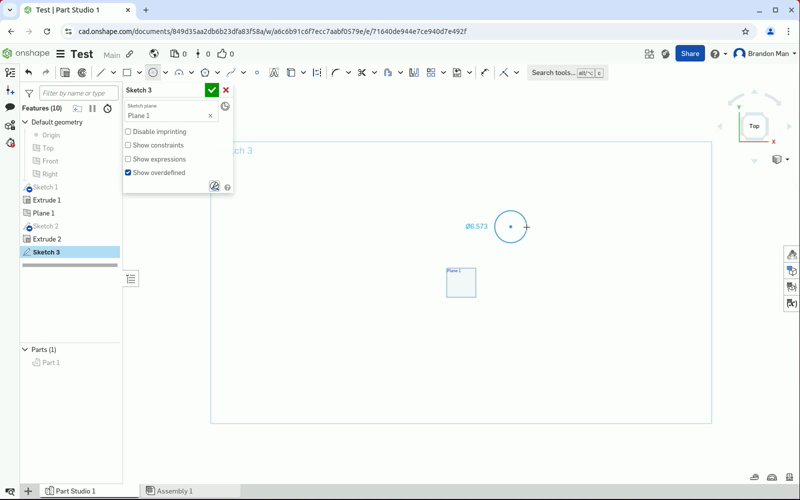
click(526, 226)
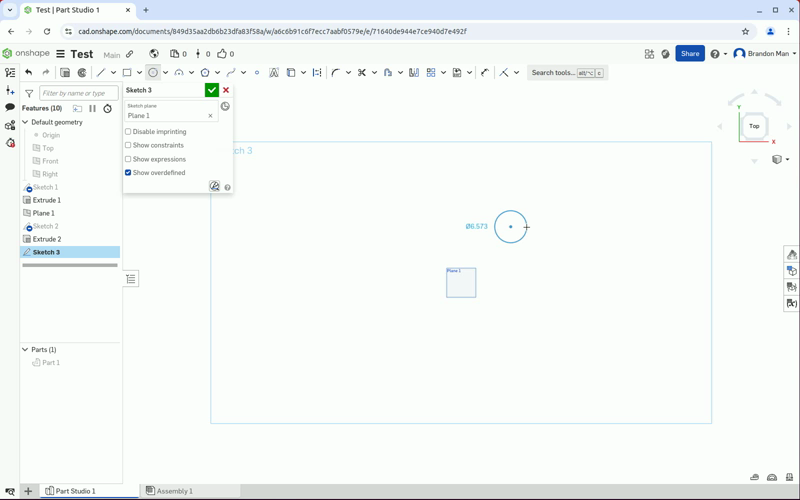
key(esc)
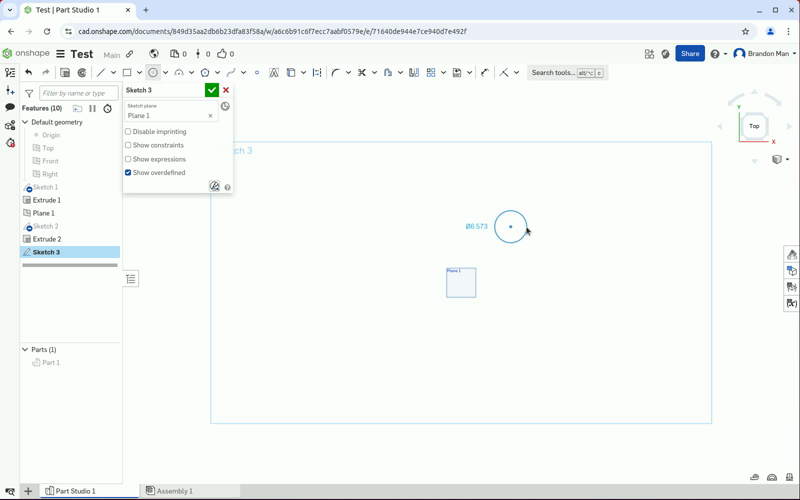
mouse_move(500, 234)
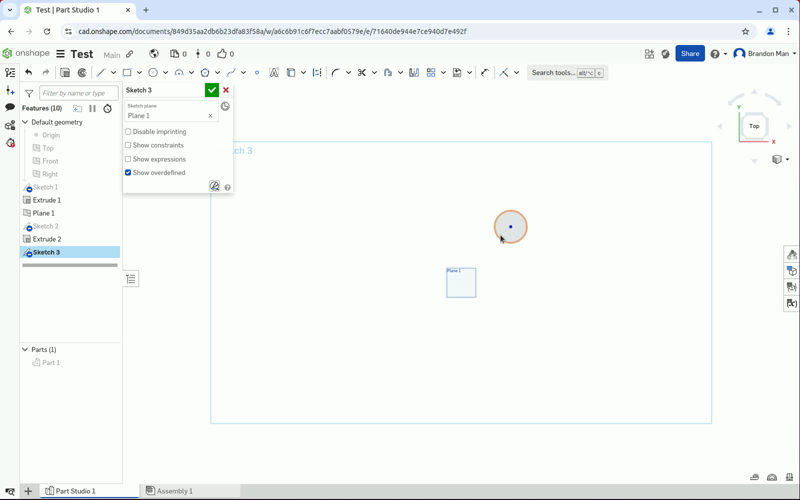
scroll(6)
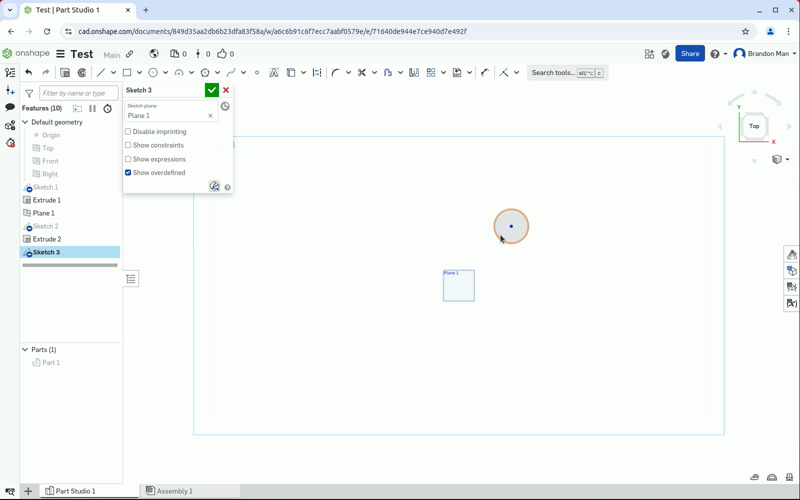
scroll(6)
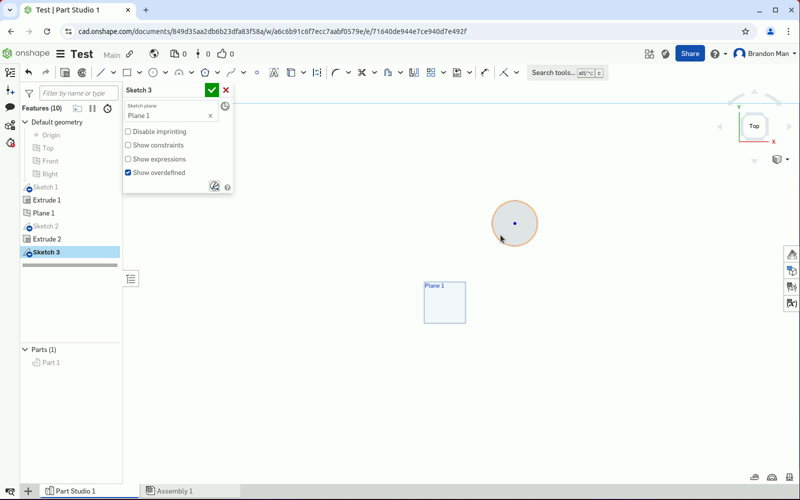
scroll(6)
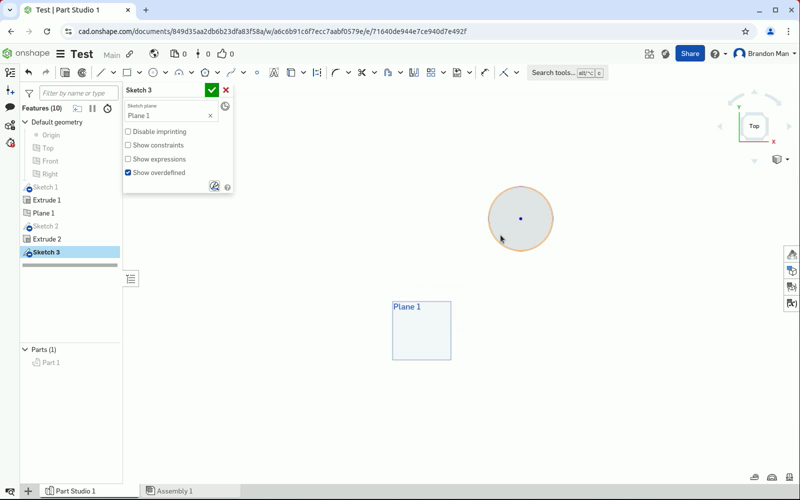
scroll(6)
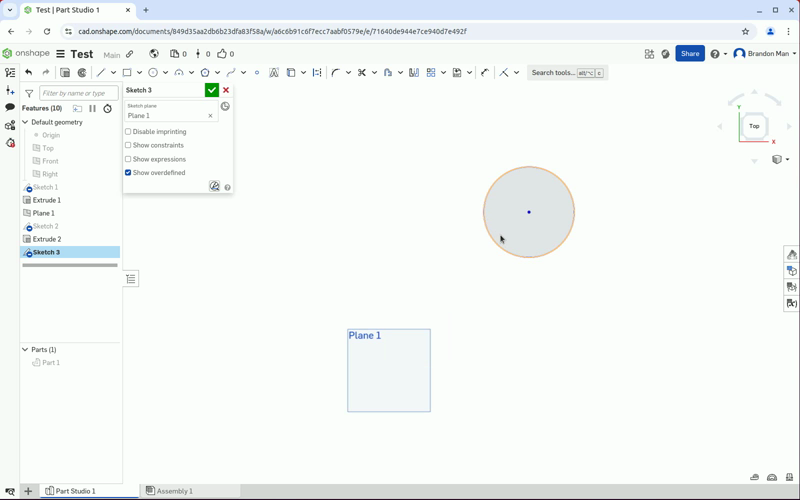
scroll(6)
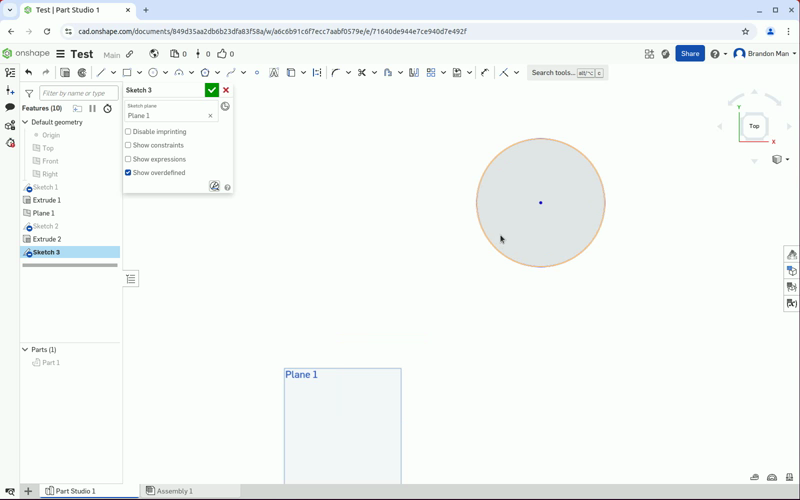
scroll(6)
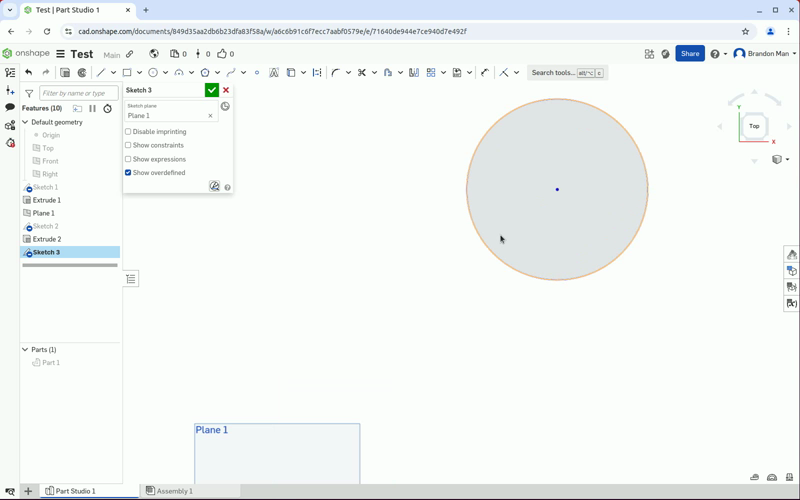
scroll(6)
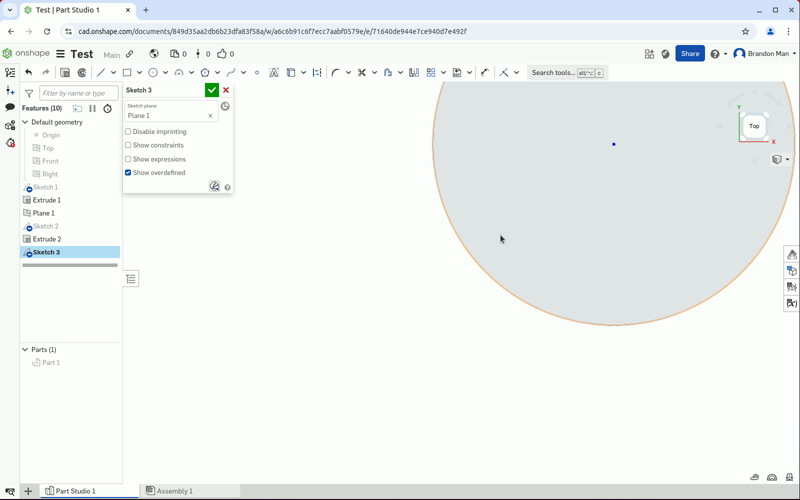
click(500, 234)
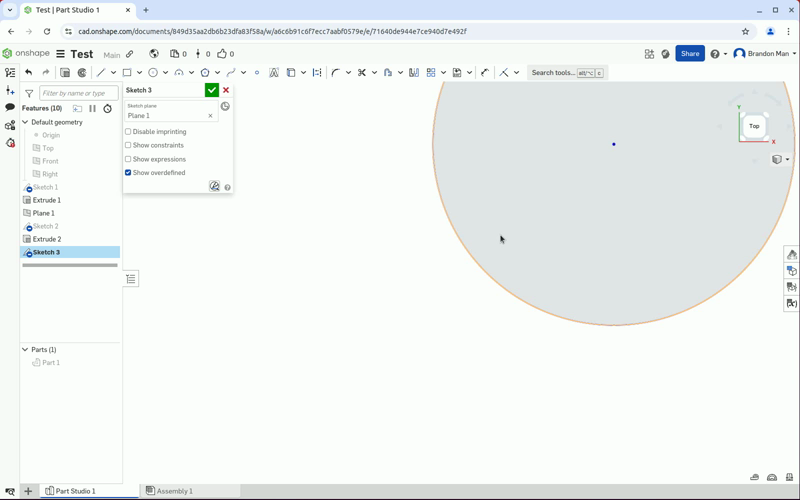
scroll(-6)
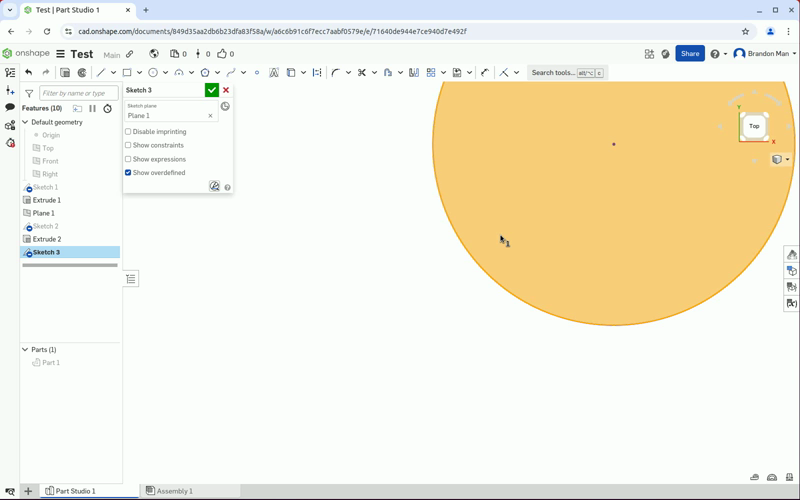
scroll(-6)
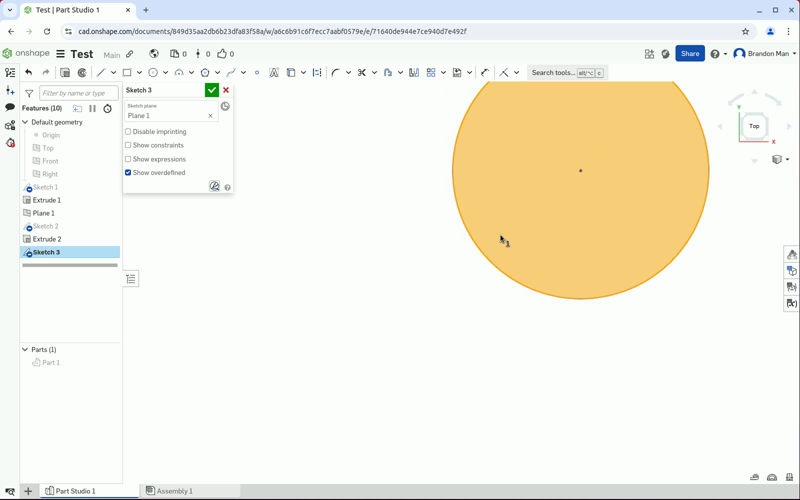
scroll(-6)
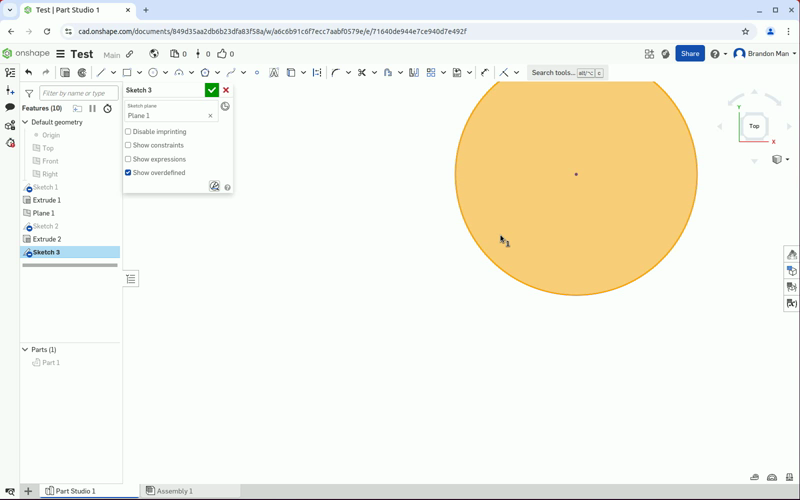
scroll(-6)
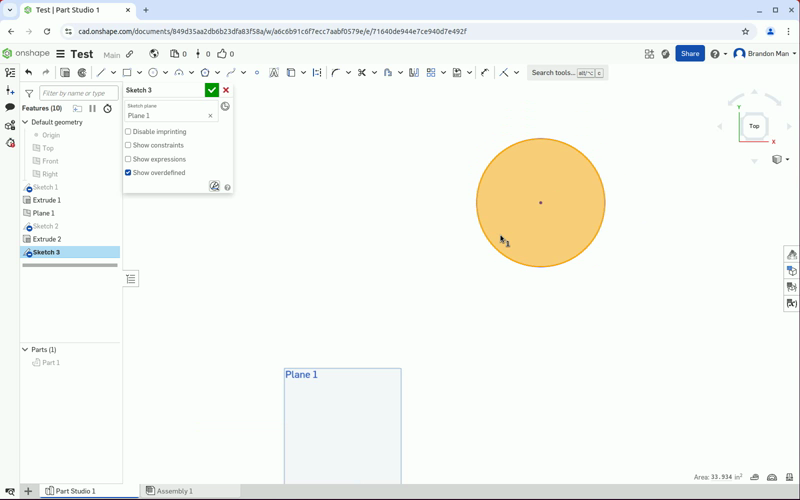
scroll(-6)
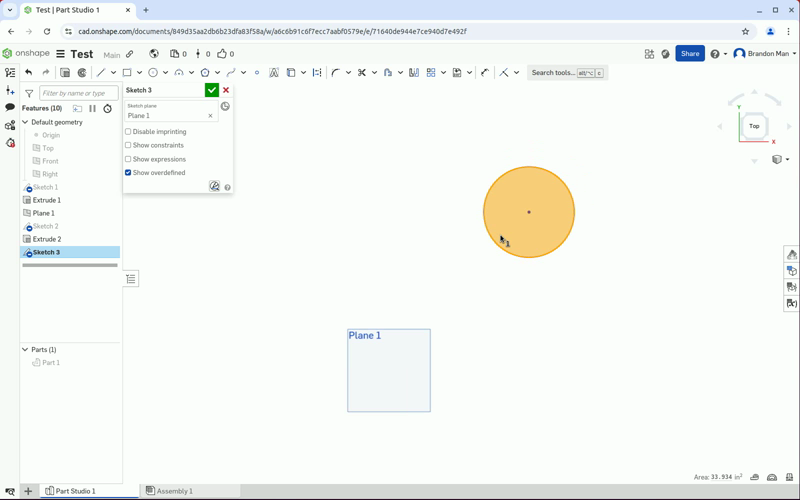
scroll(-6)
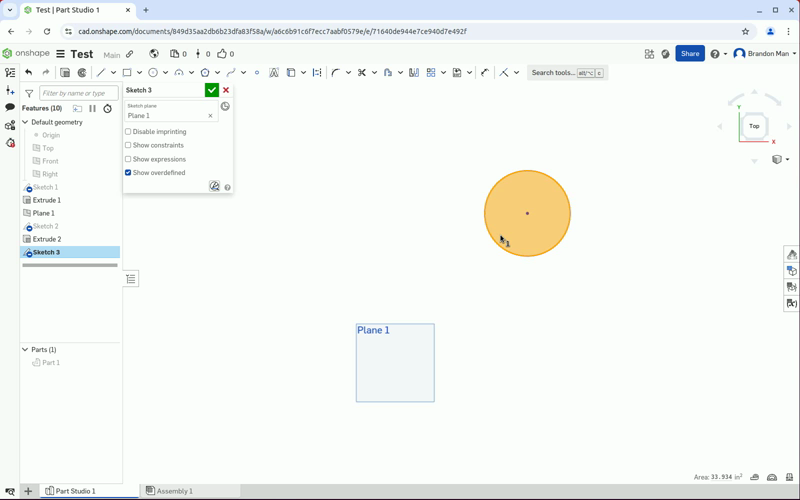
scroll(-6)
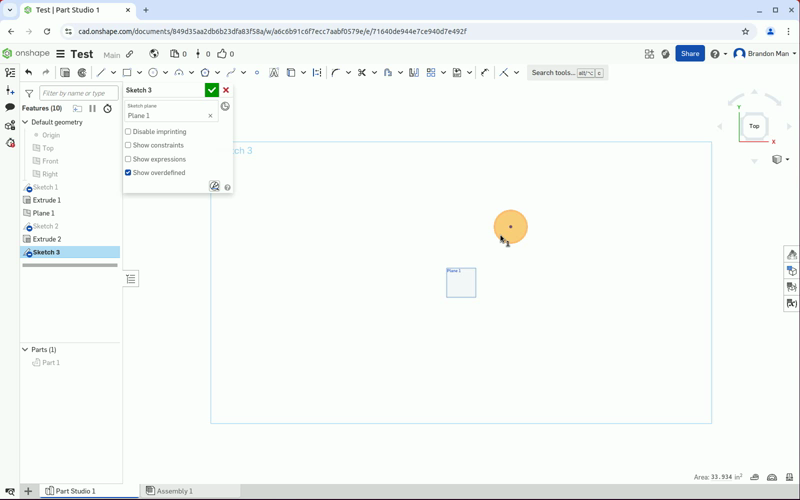
mouse_move(73, 352)
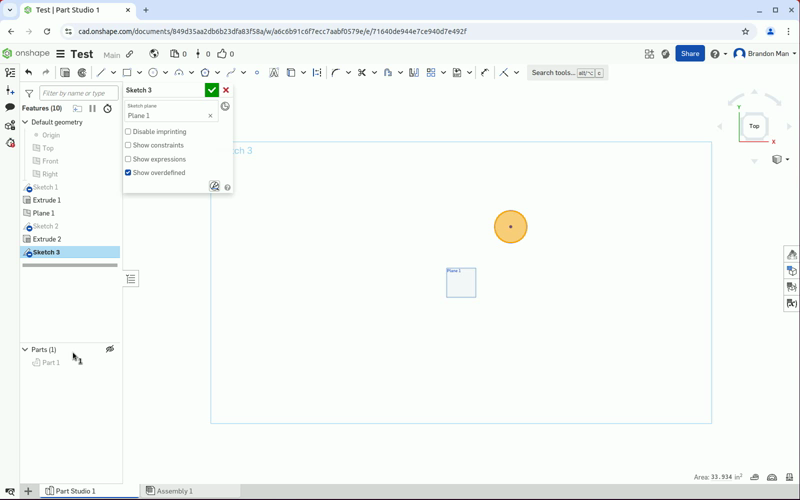
key(shift+y)
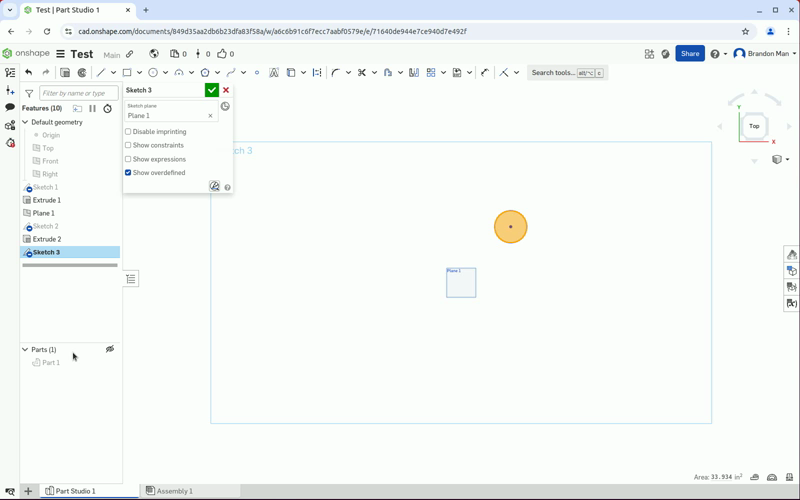
key(shift+e)
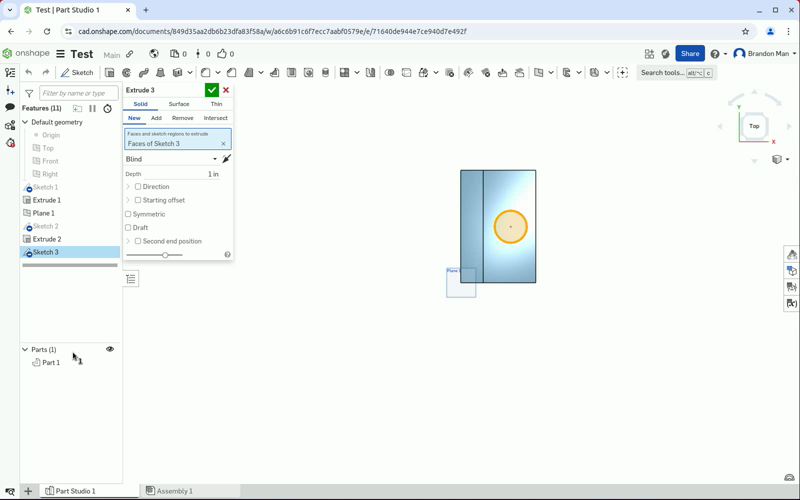
mouse_move(143, 106)
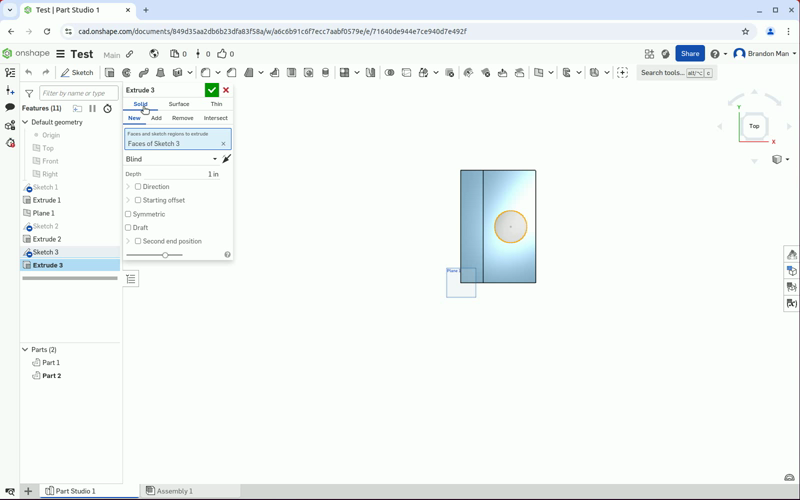
click(143, 106)
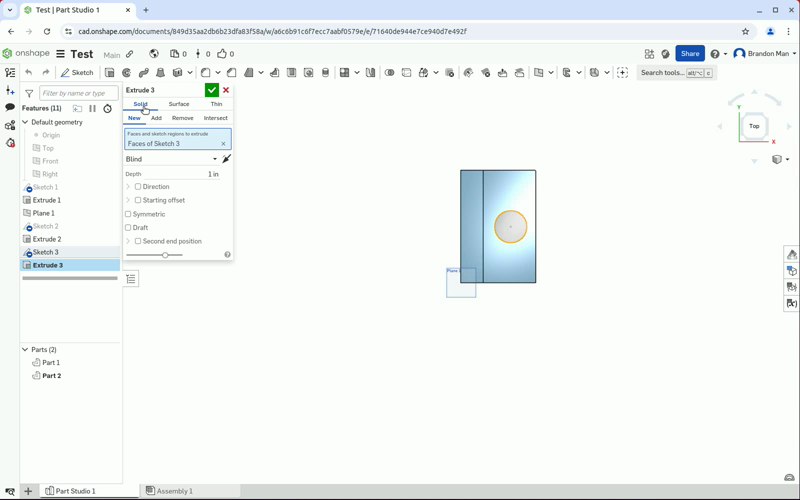
mouse_move(186, 120)
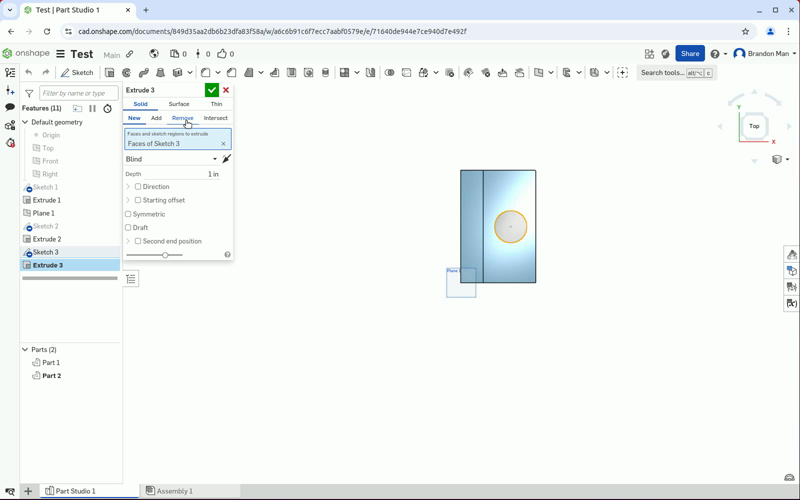
click(186, 120)
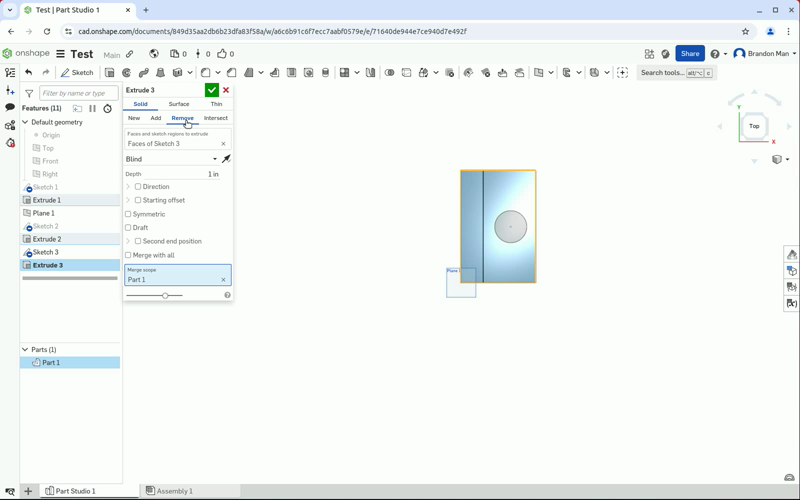
key(tab, 4)
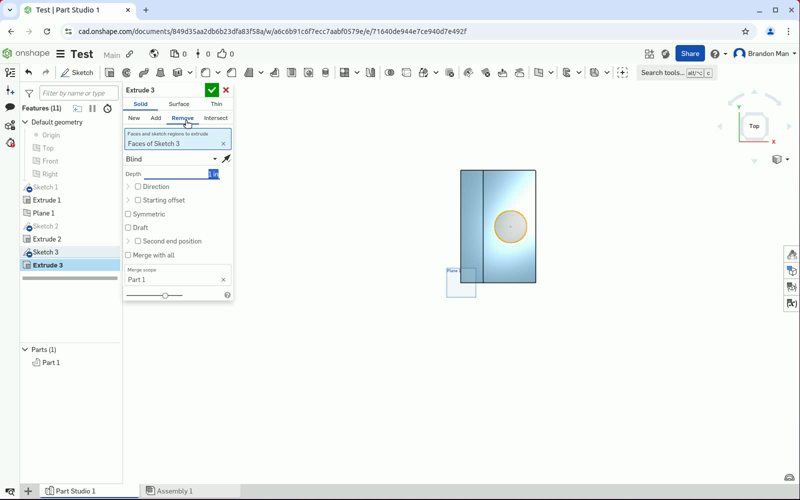
text(30.811)
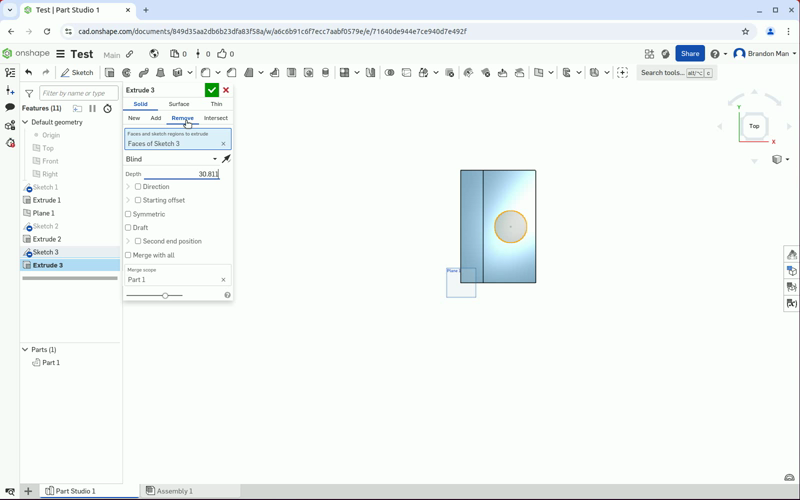
key(tab, 6)
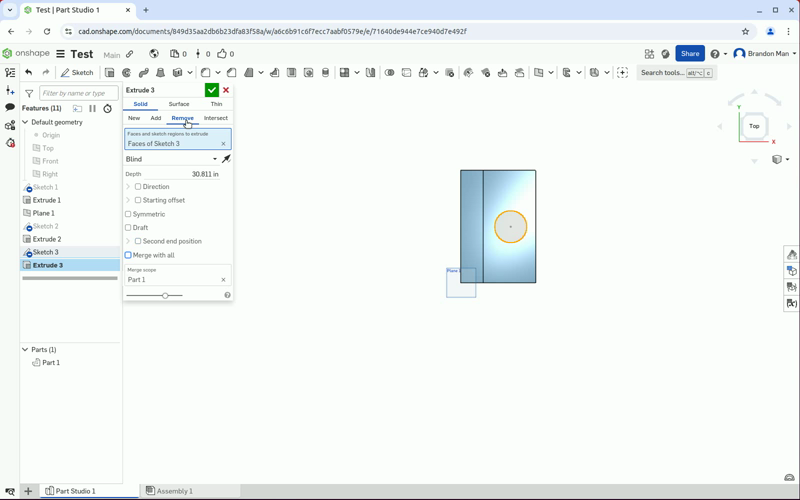
key(space)
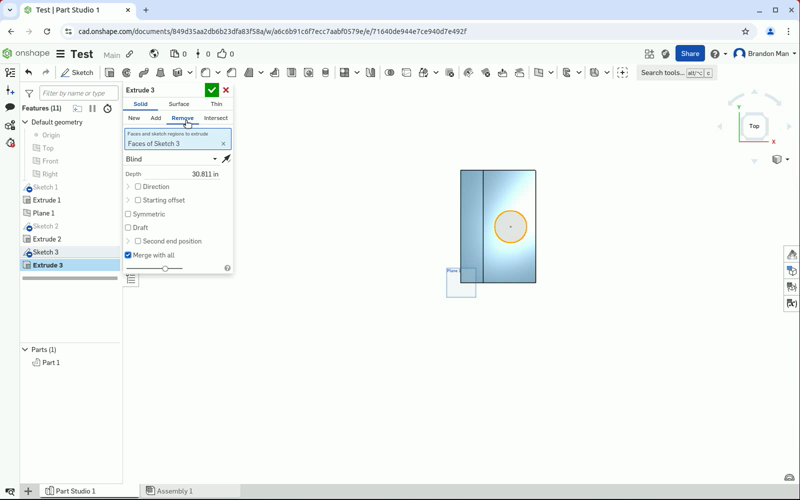
key(enter)
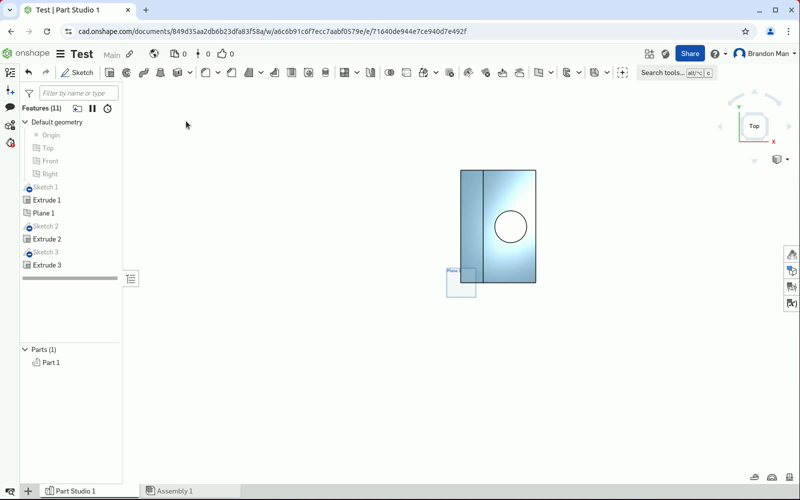
key(shift+h)
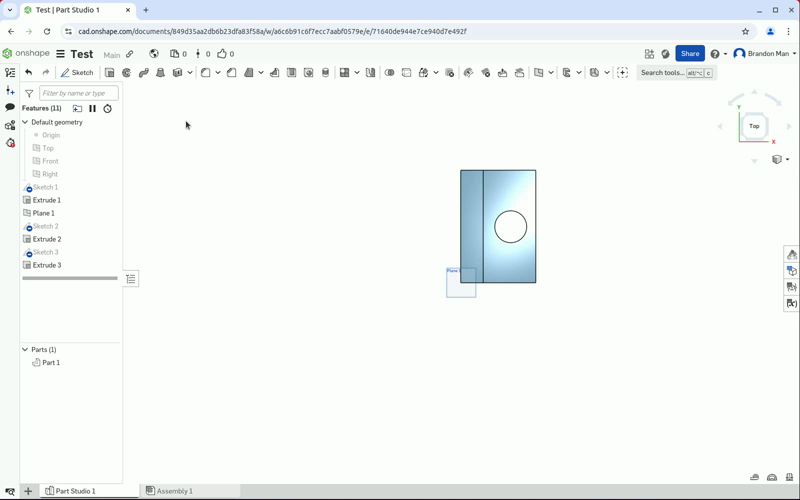
key(shift+h)
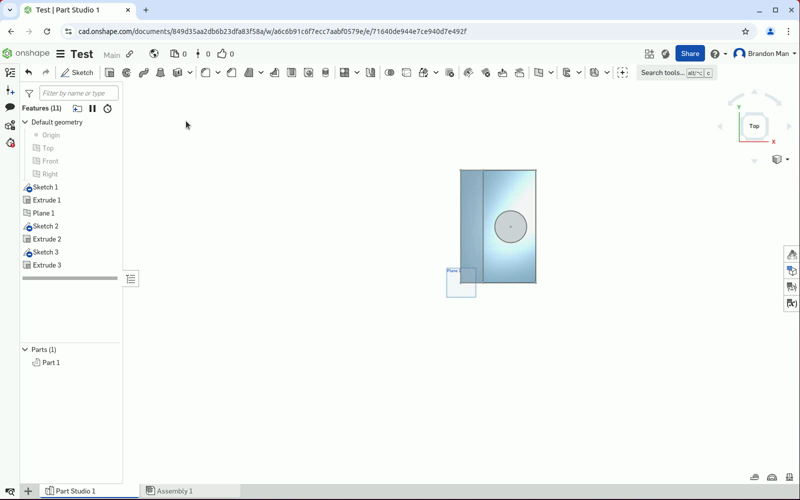
key(shift+7)
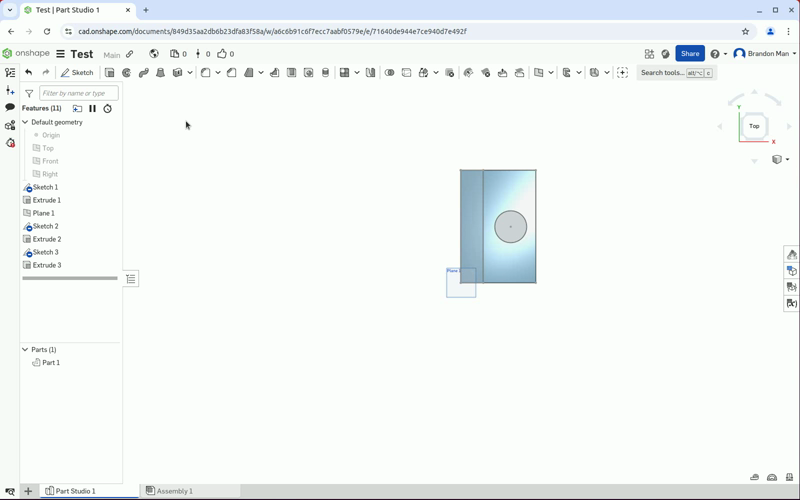
key(up, 3)
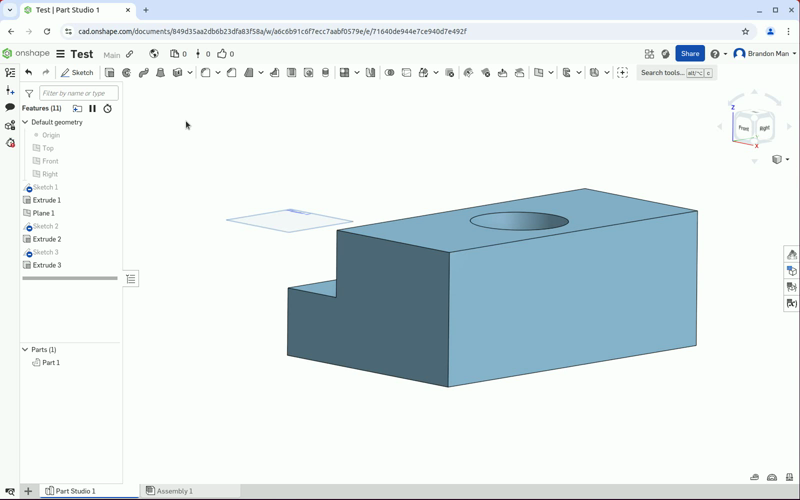
key(left, 3)
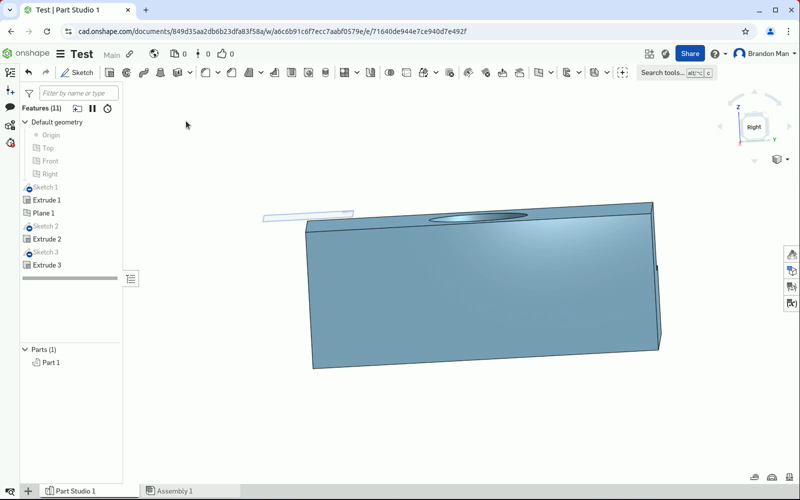
key(right, 3)
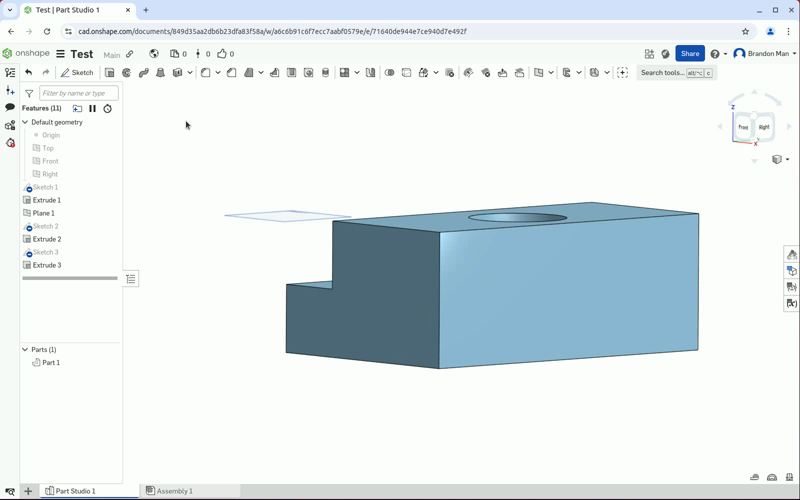
key(down, 3)
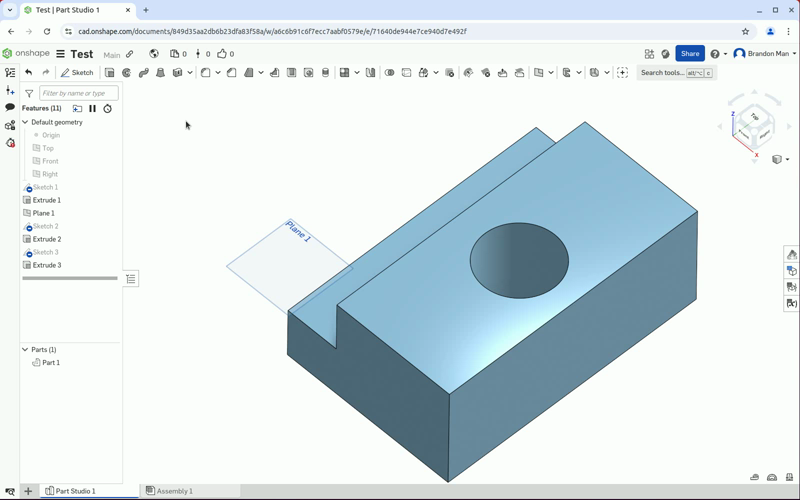
mouse_move(73, 189)
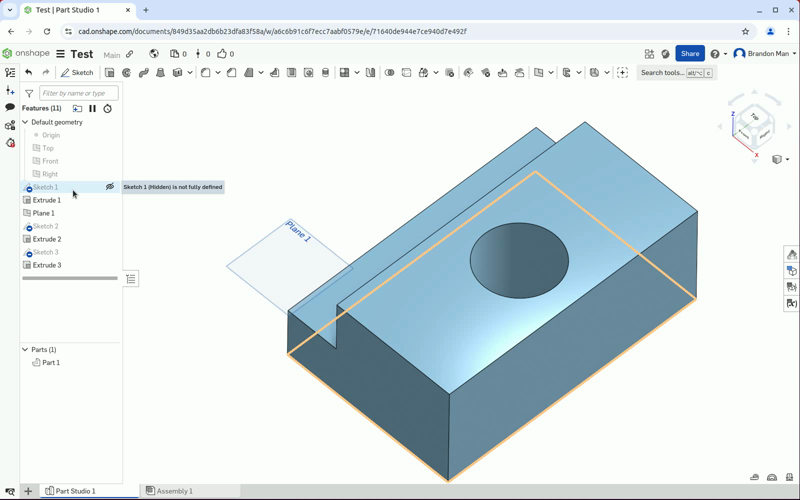
click(73, 189)